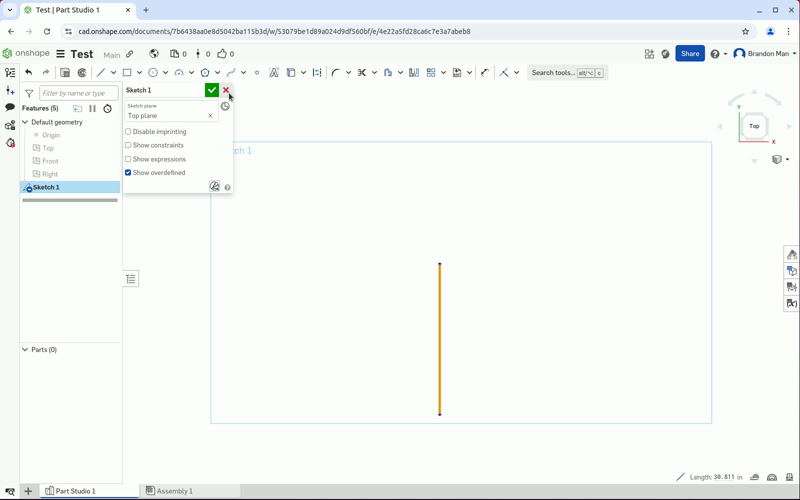
key(shift+h)
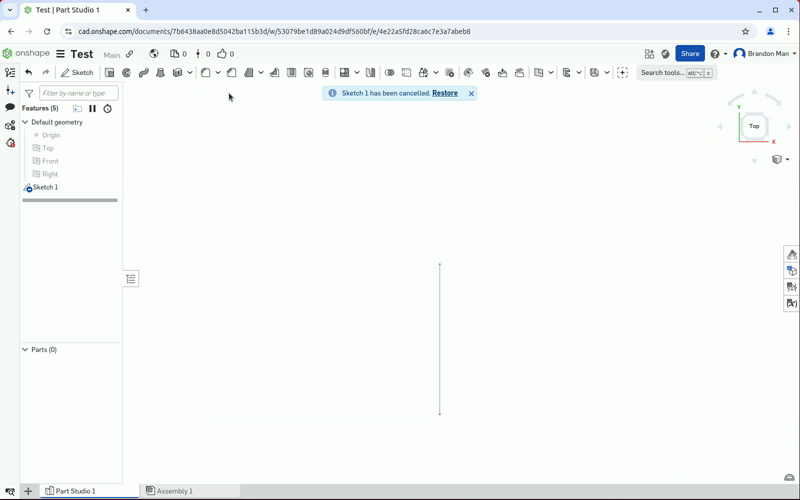
key(shift+s)
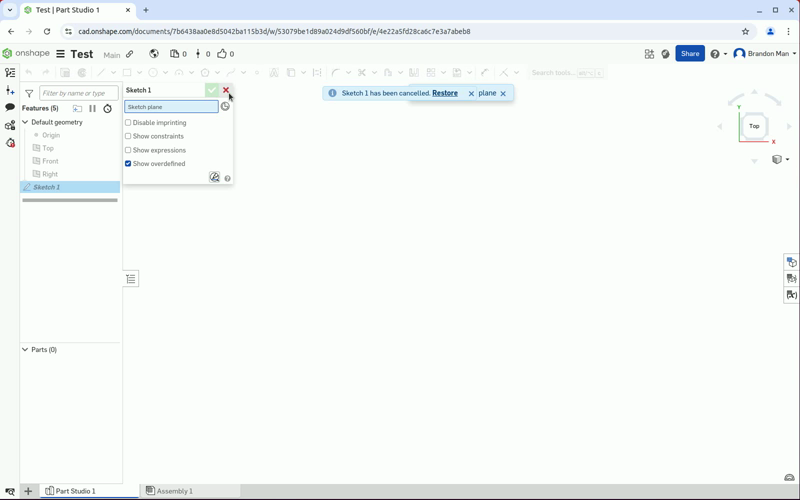
mouse_move(73, 150)
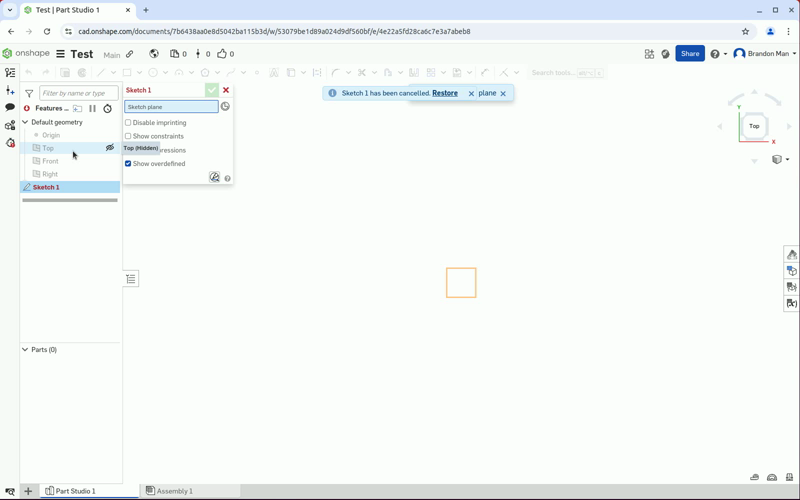
click(73, 150)
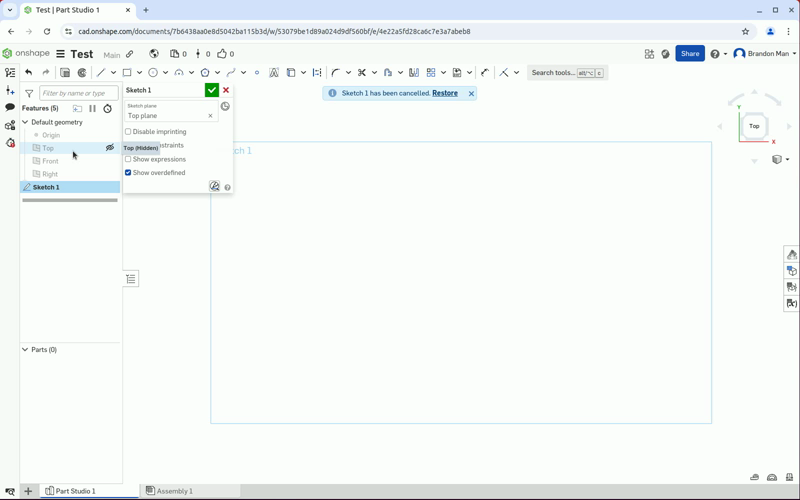
mouse_move(73, 352)
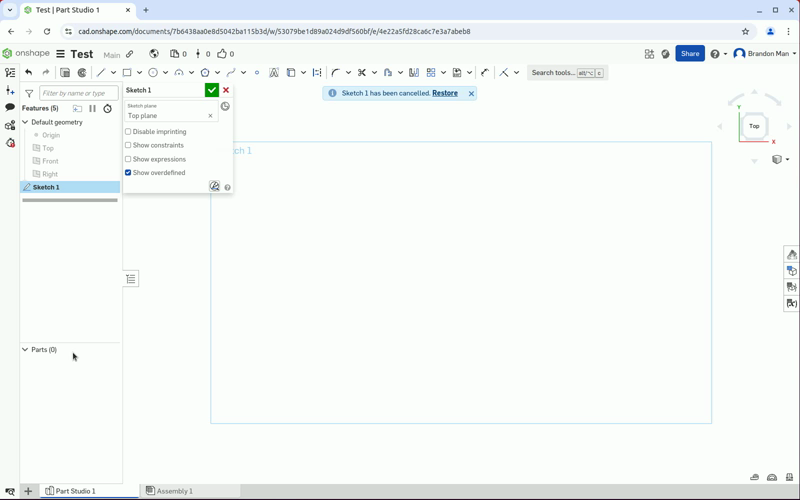
key(y)
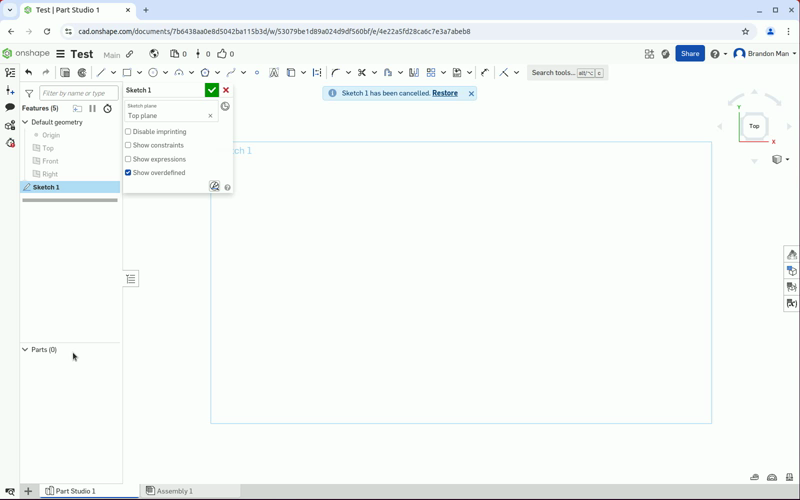
key(c)
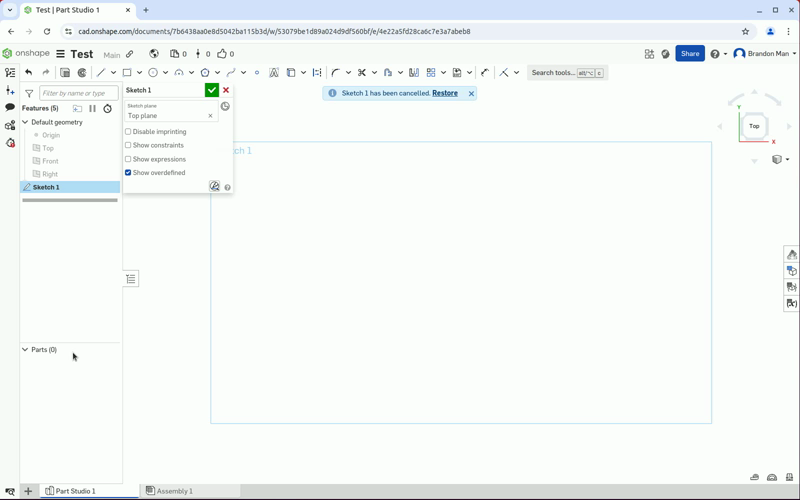
key_down(shift)
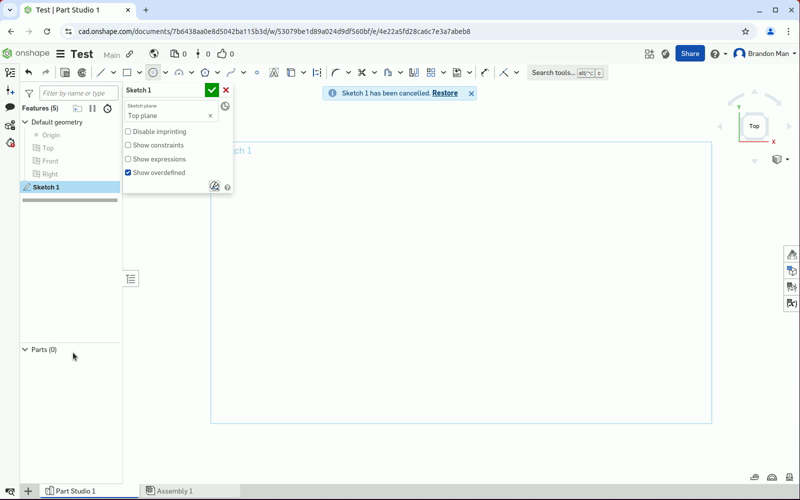
mouse_move(461, 282)
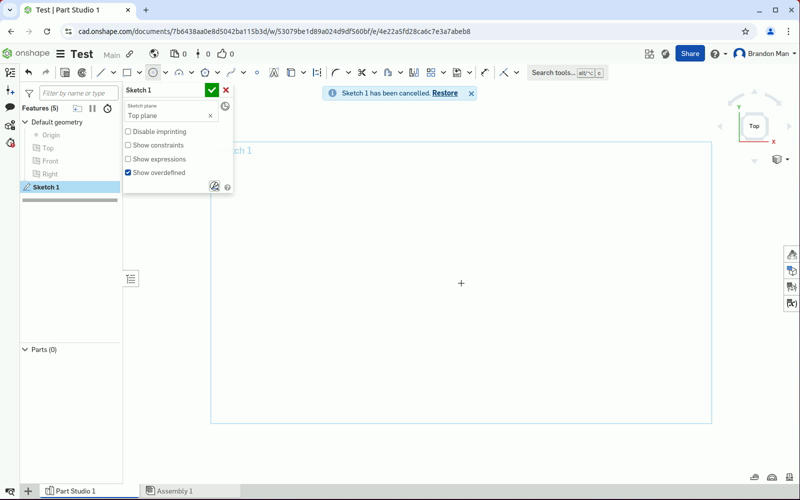
click(461, 282)
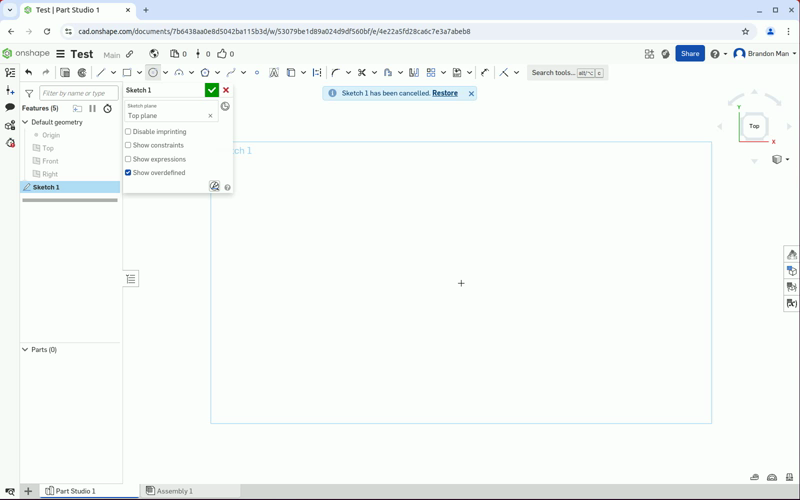
key_up(shift)
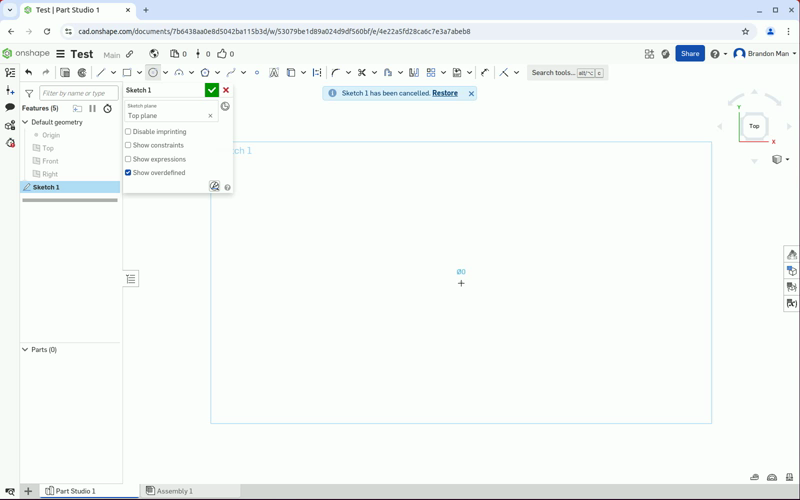
mouse_move(574, 282)
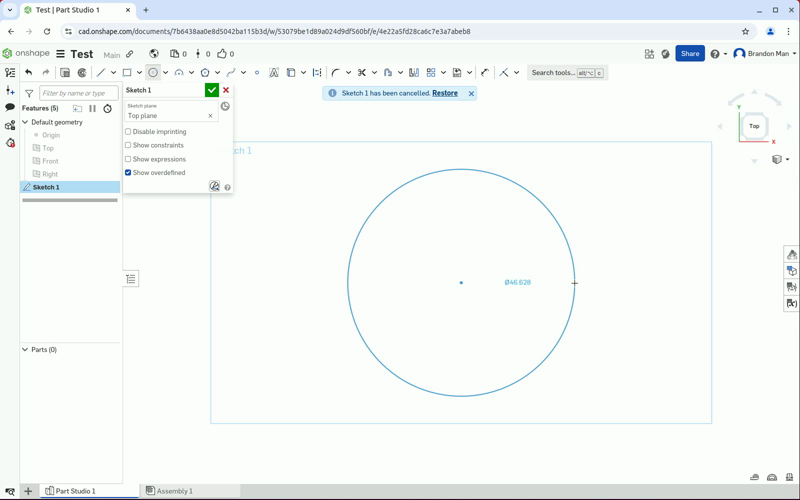
click(574, 282)
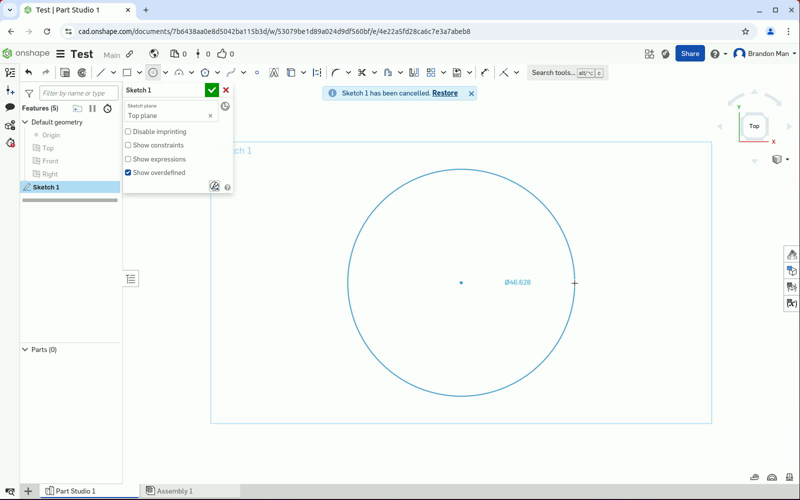
key(esc)
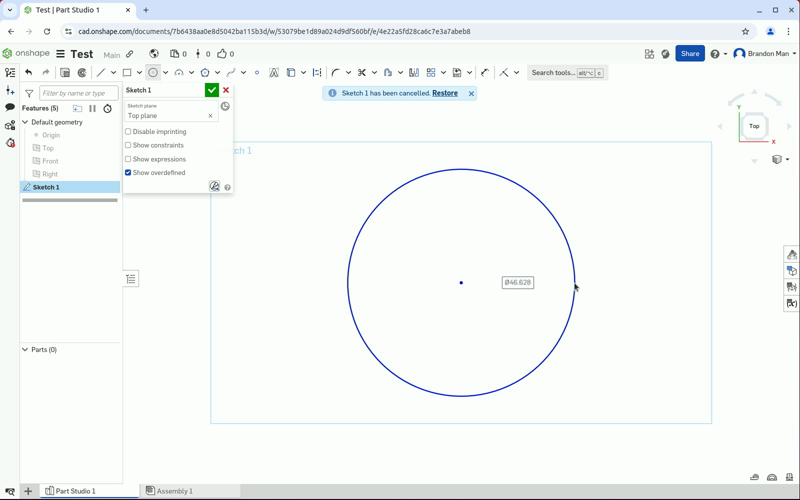
key(c)
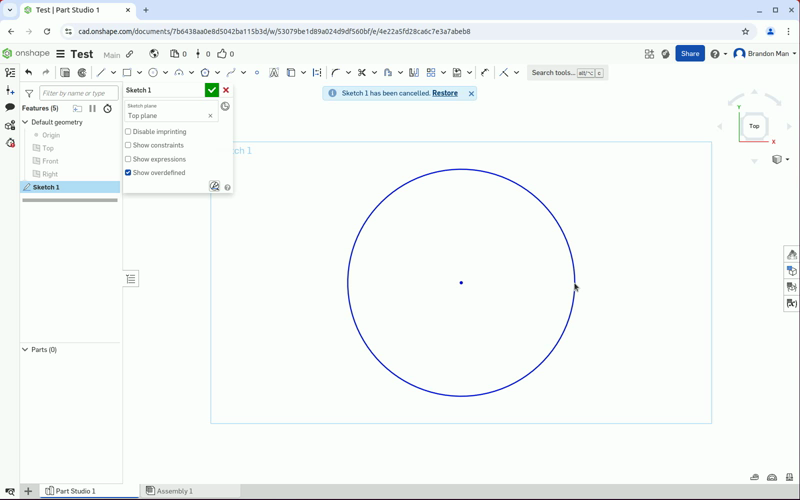
key_down(shift)
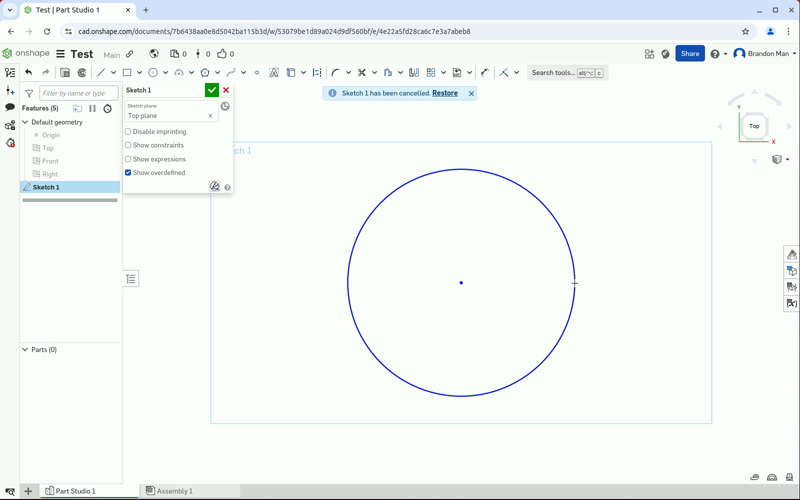
mouse_move(461, 282)
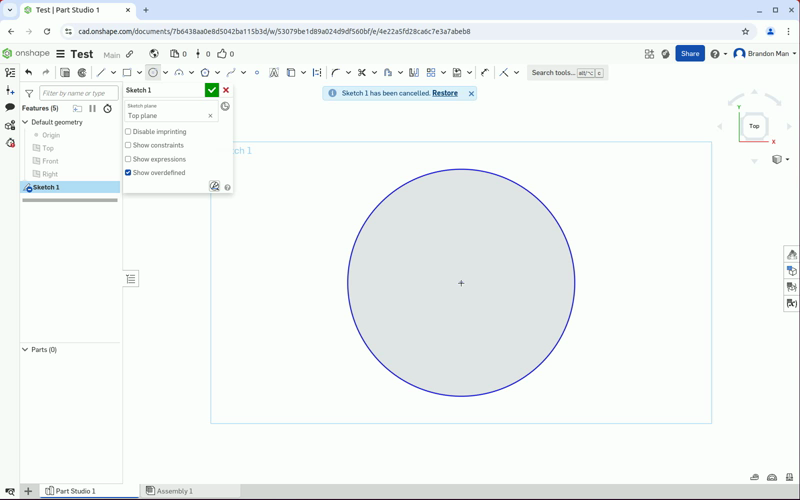
click(461, 282)
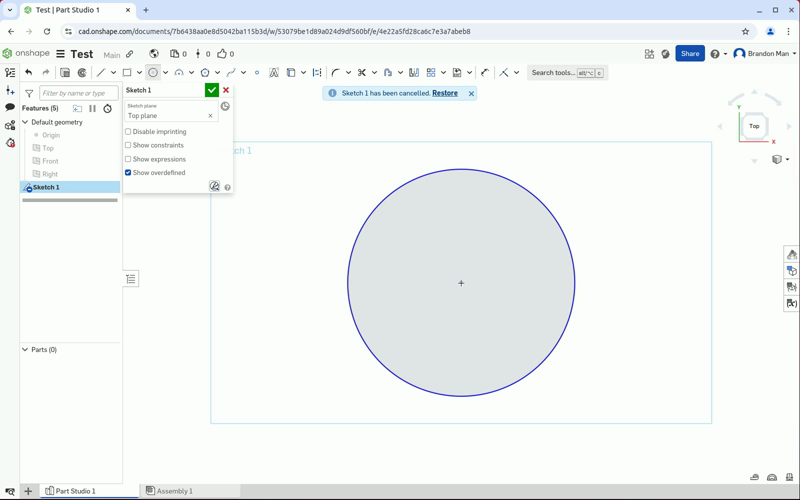
key_up(shift)
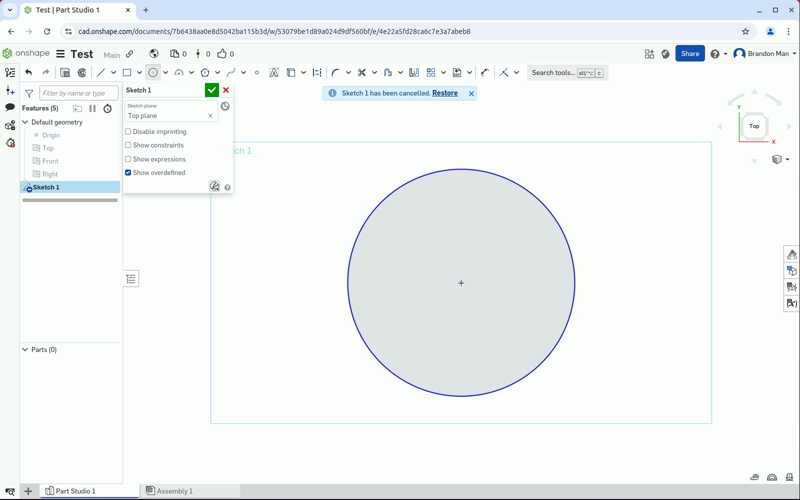
mouse_move(565, 282)
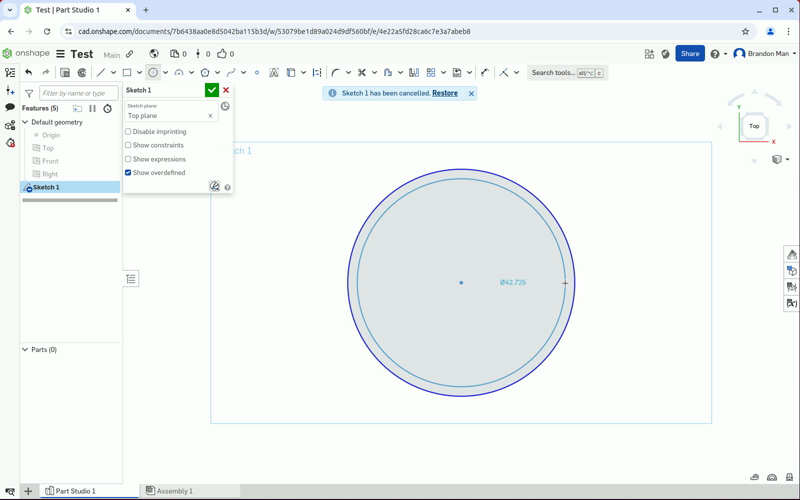
click(565, 282)
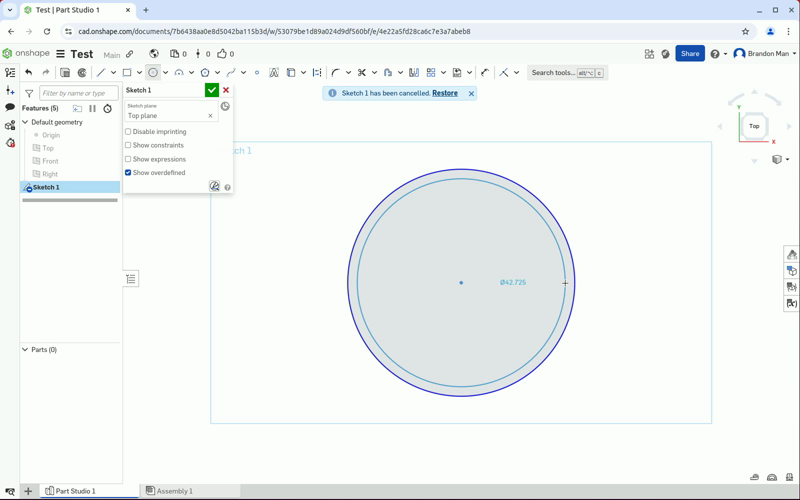
key(esc)
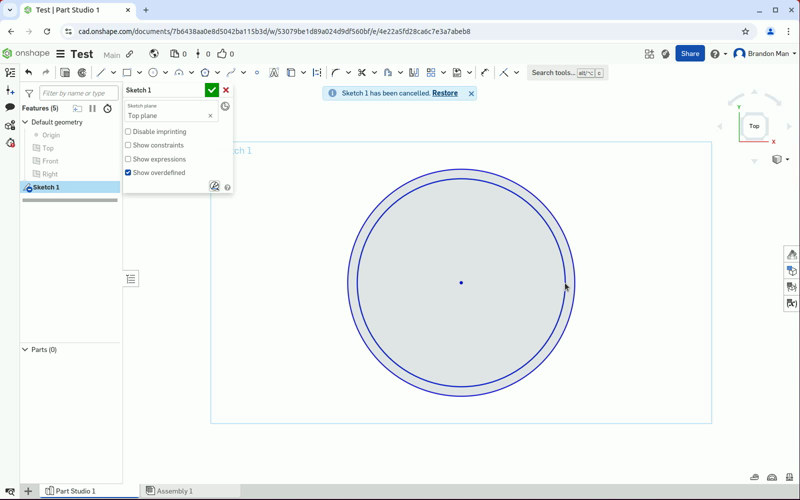
mouse_move(569, 288)
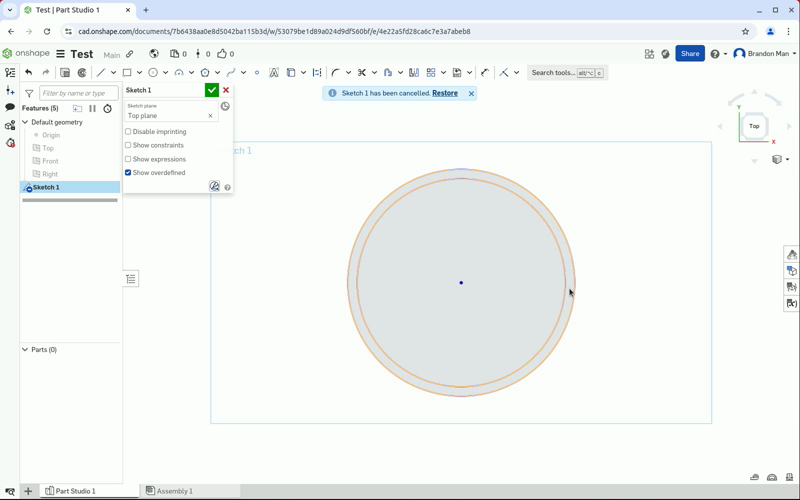
click(569, 288)
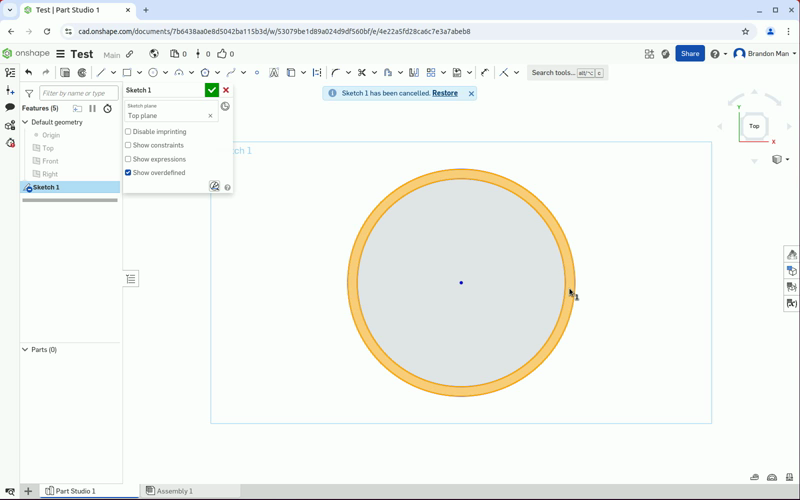
mouse_move(73, 352)
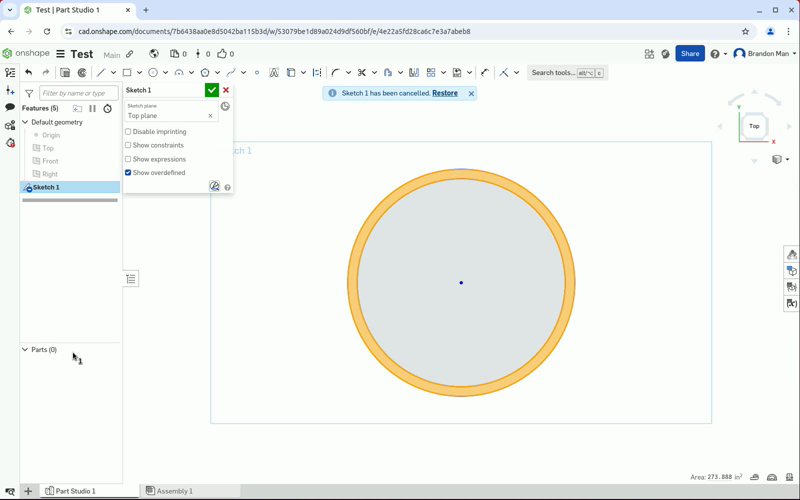
key(shift+y)
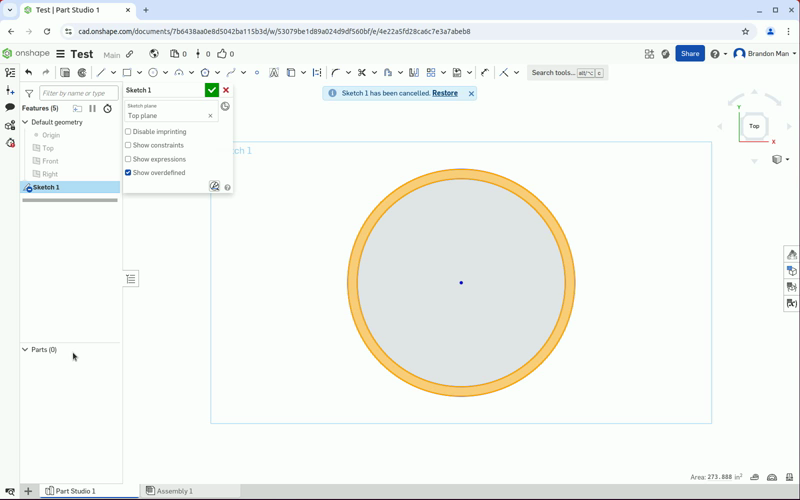
key(shift+e)
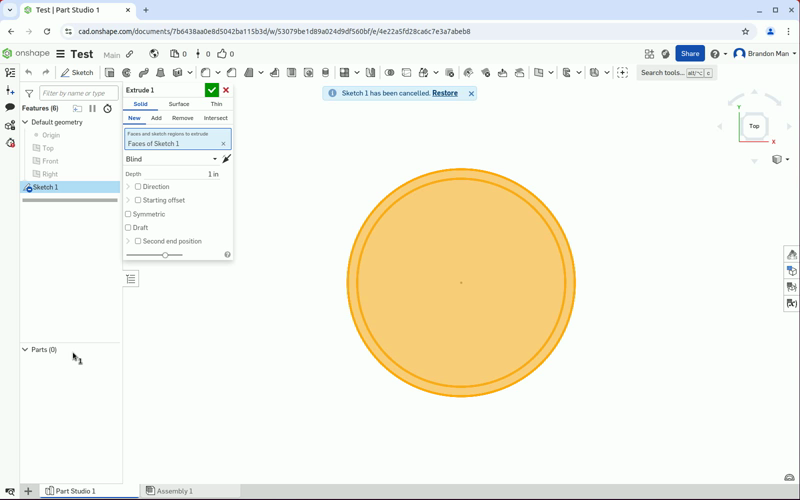
mouse_move(143, 106)
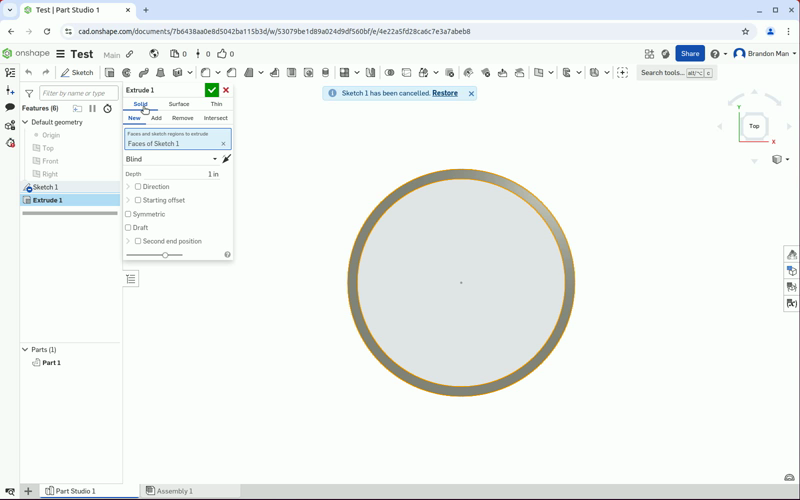
click(143, 106)
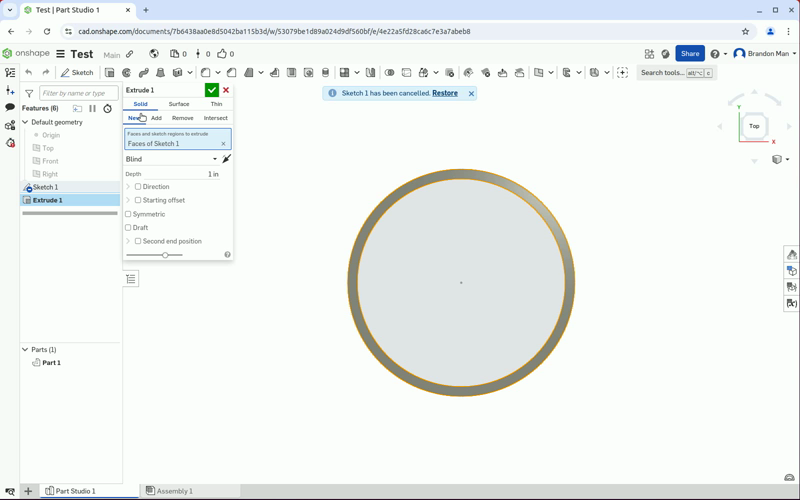
mouse_move(137, 120)
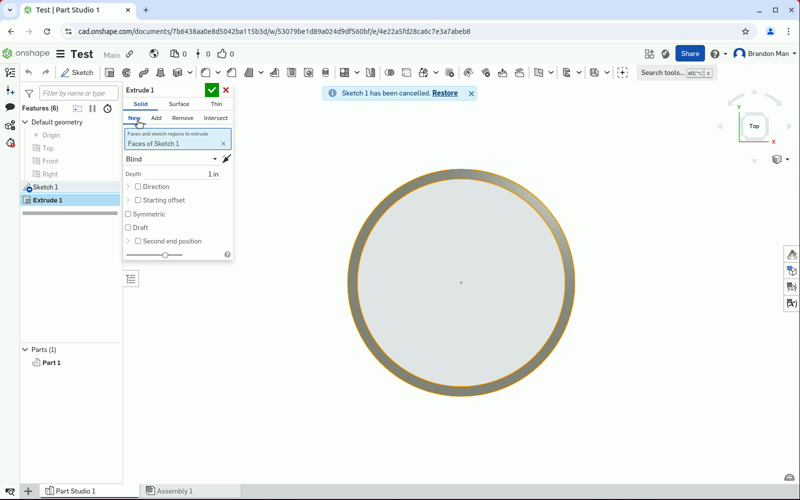
click(137, 120)
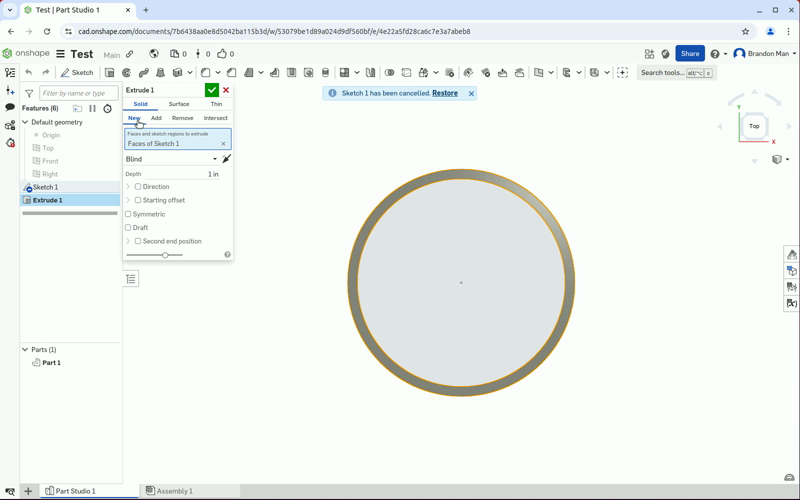
key(tab, 4)
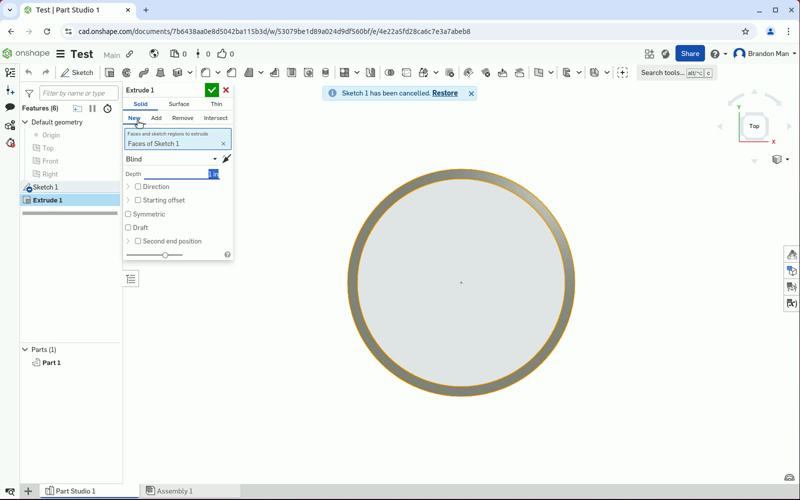
text(13.961)
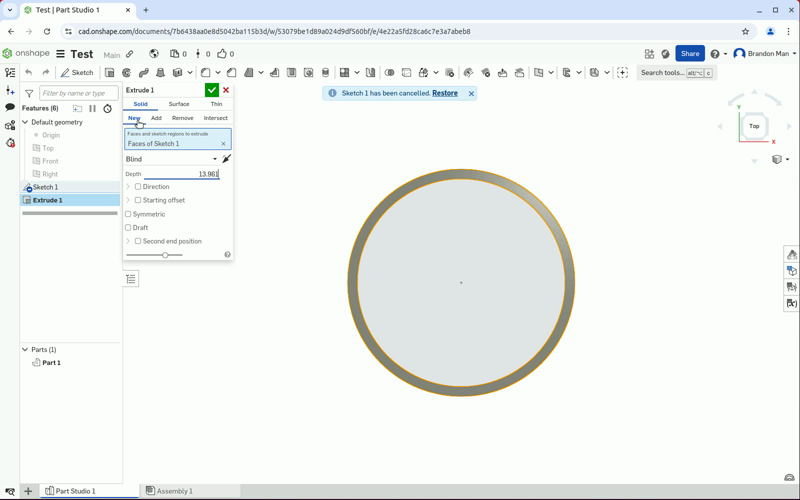
key(enter)
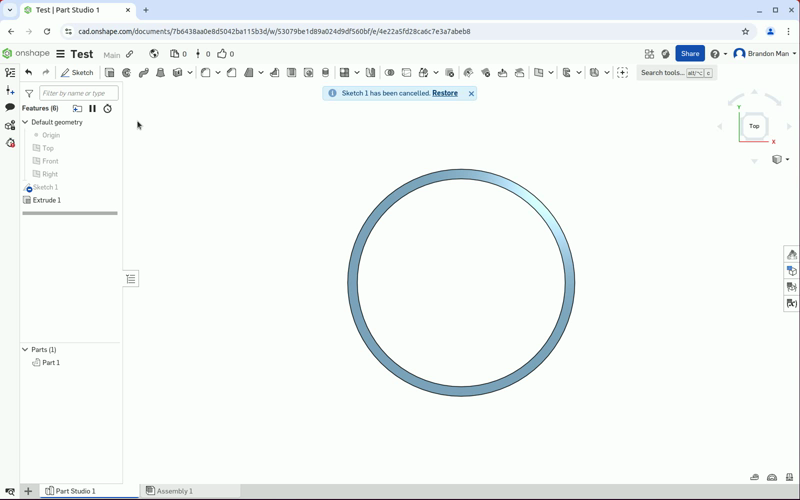
key(shift+h)
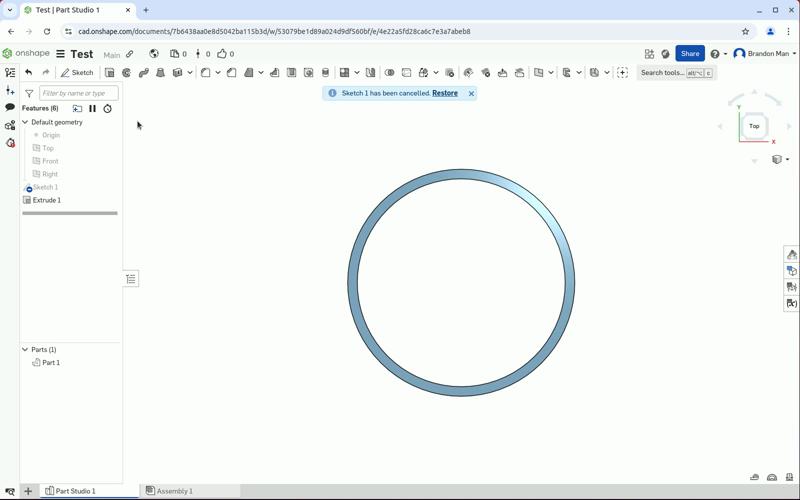
key(shift+h)
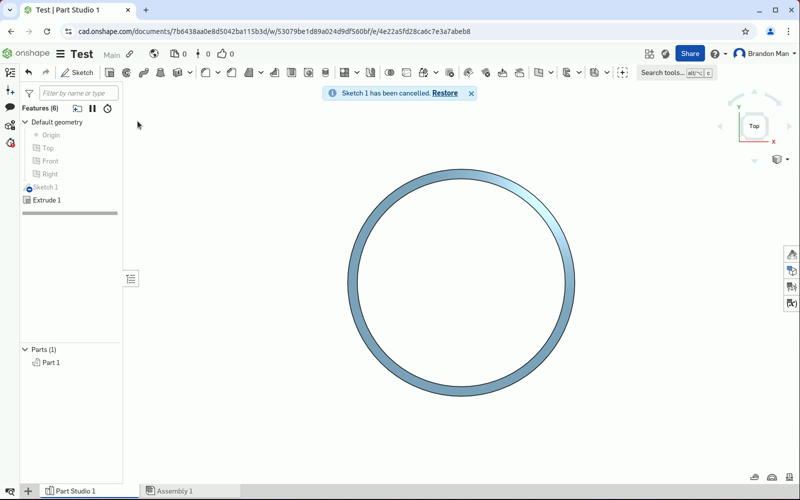
mouse_move(73, 189)
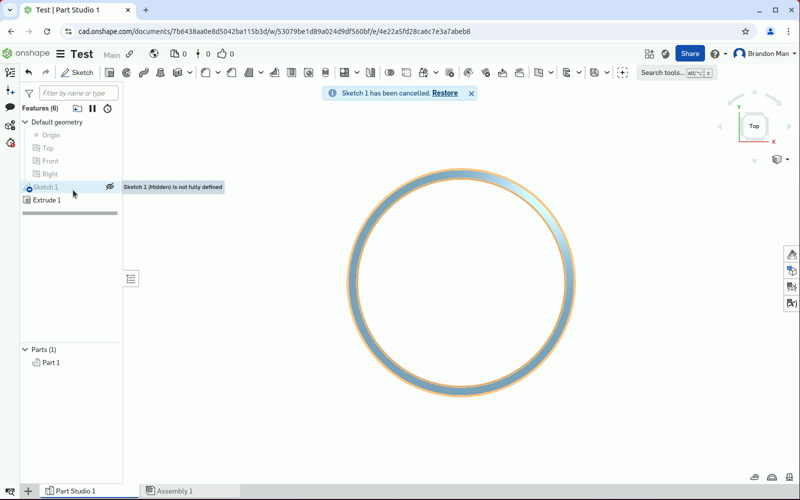
click(73, 189)
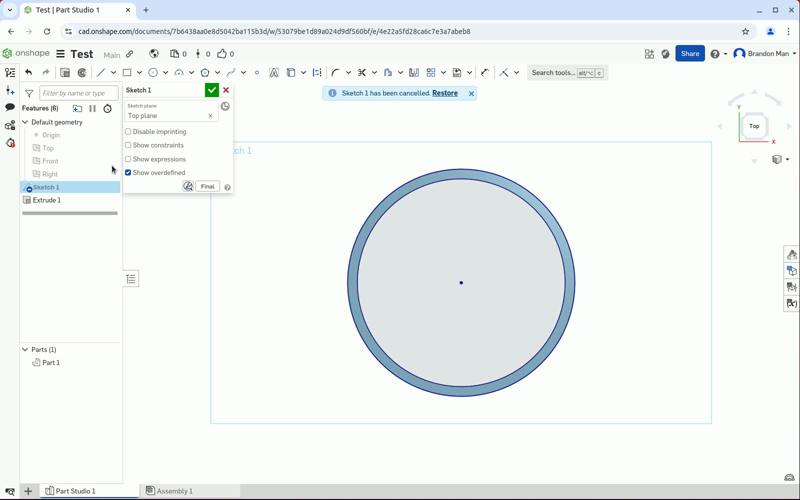
mouse_move(229, 92)
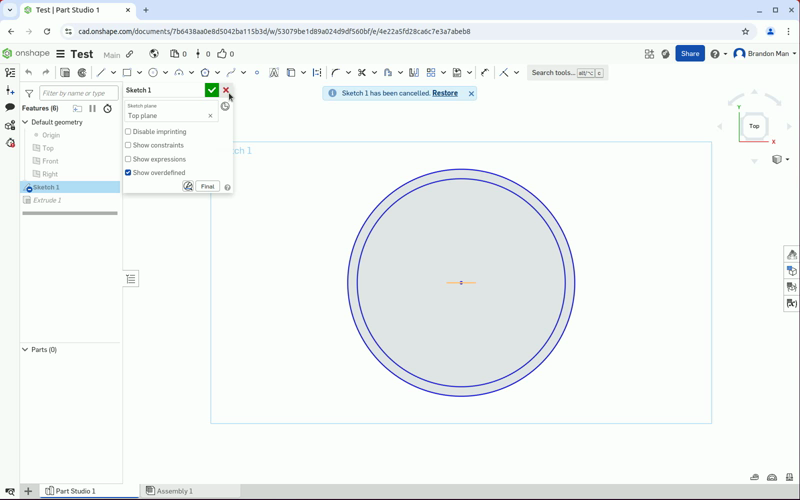
click(229, 92)
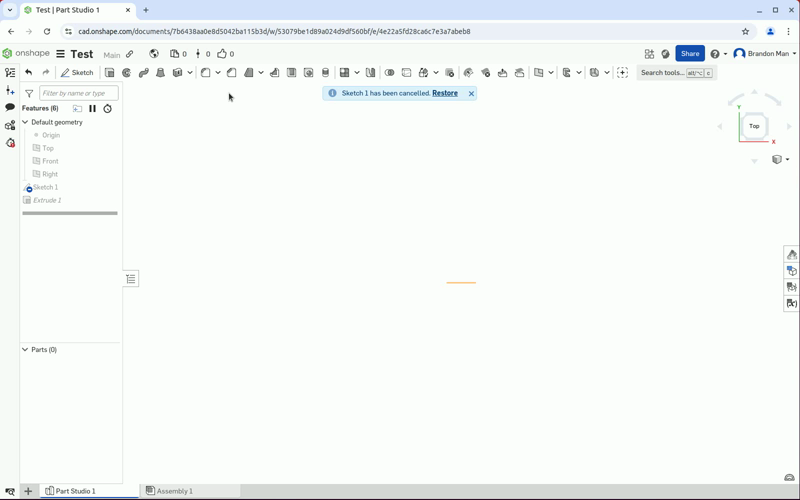
mouse_move(541, 75)
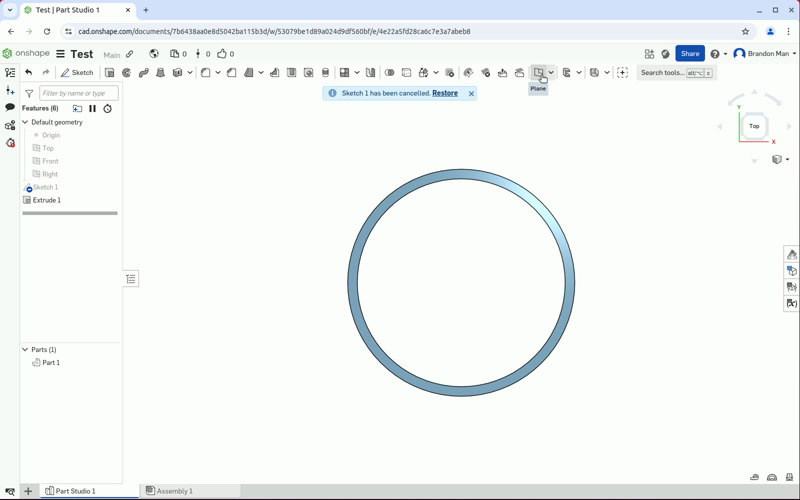
click(541, 75)
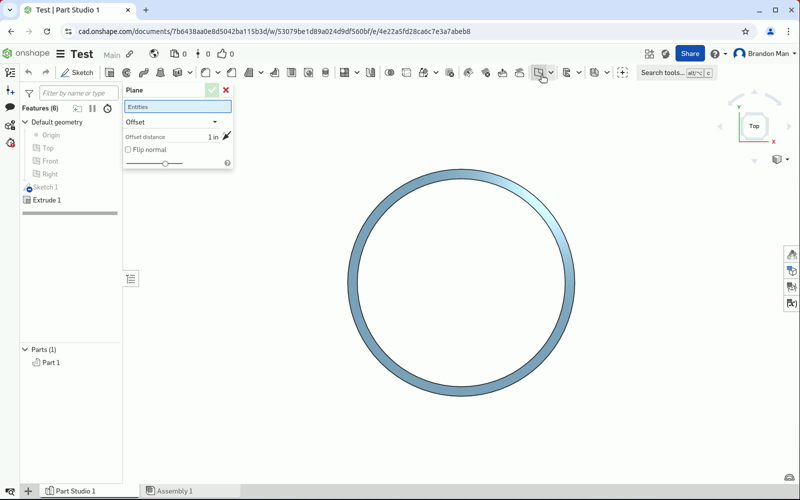
mouse_move(73, 150)
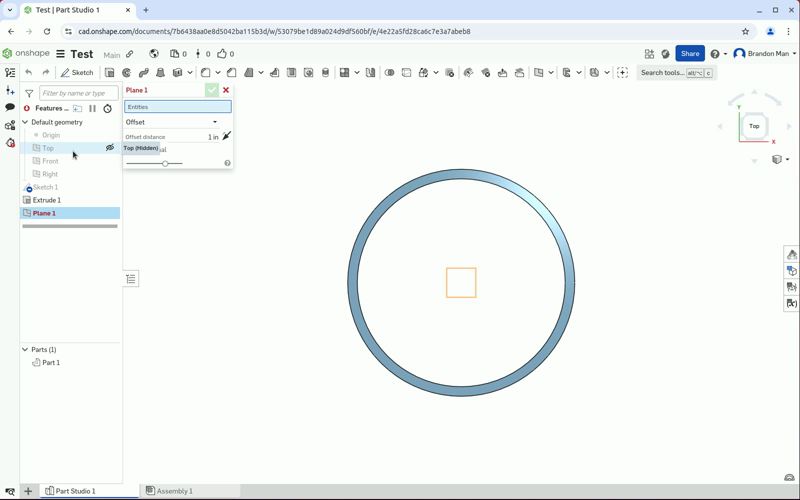
click(73, 150)
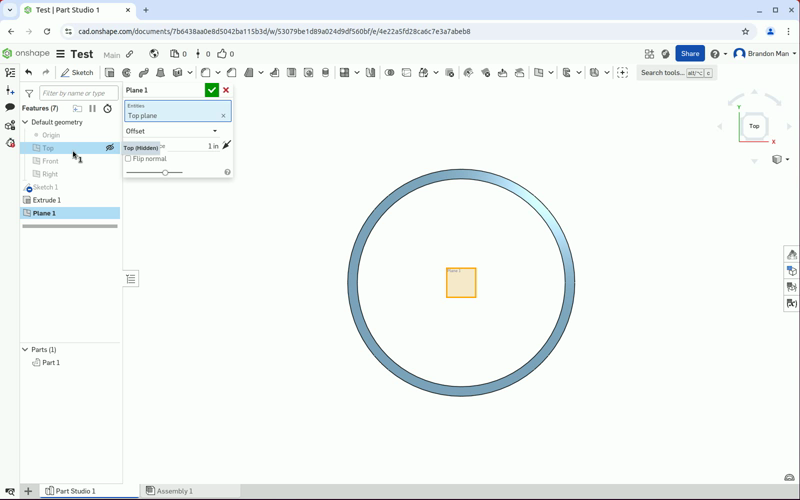
key(tab, 2)
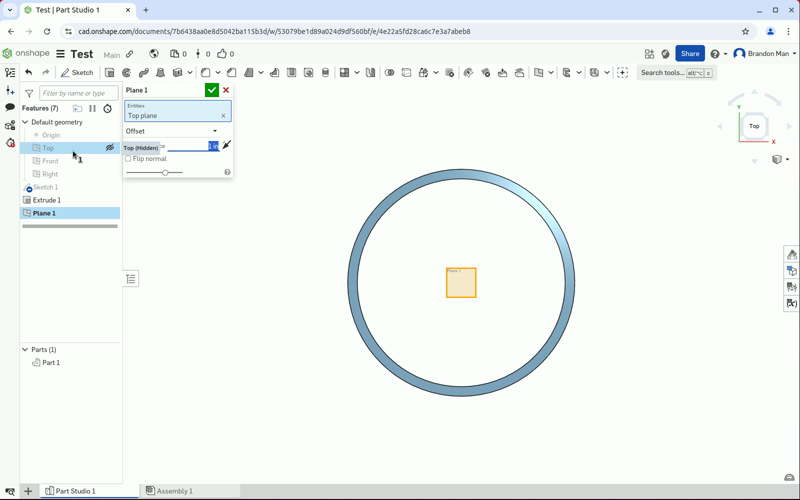
text(13.957)
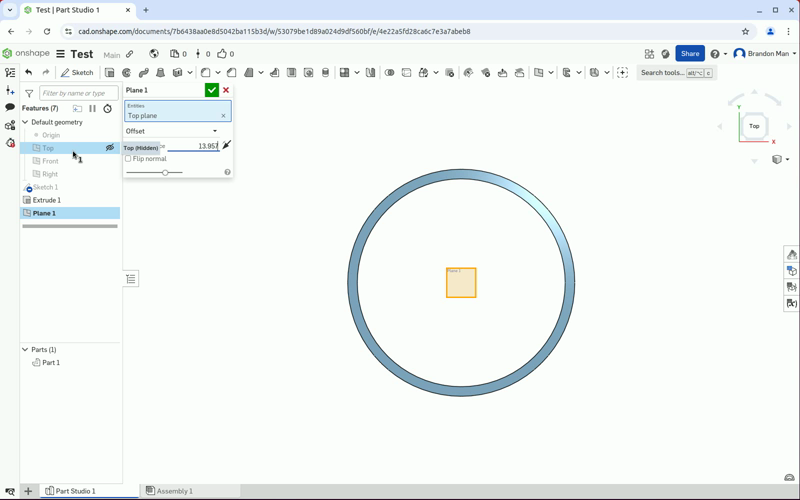
key(enter, 2)
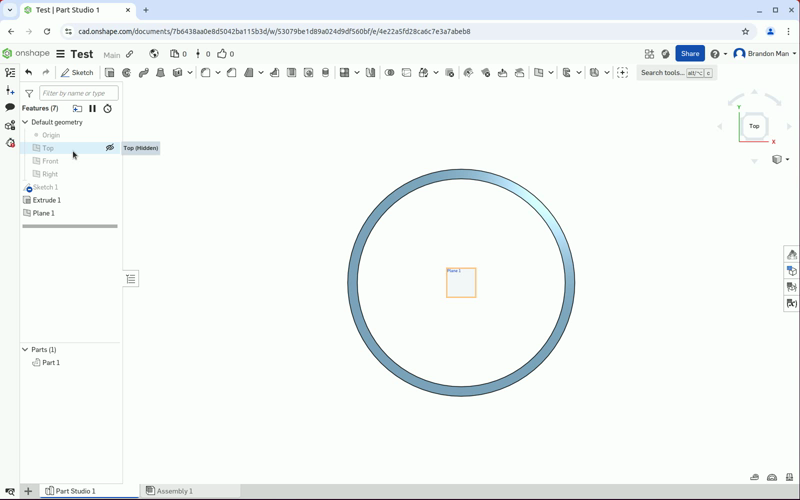
key(shift+s)
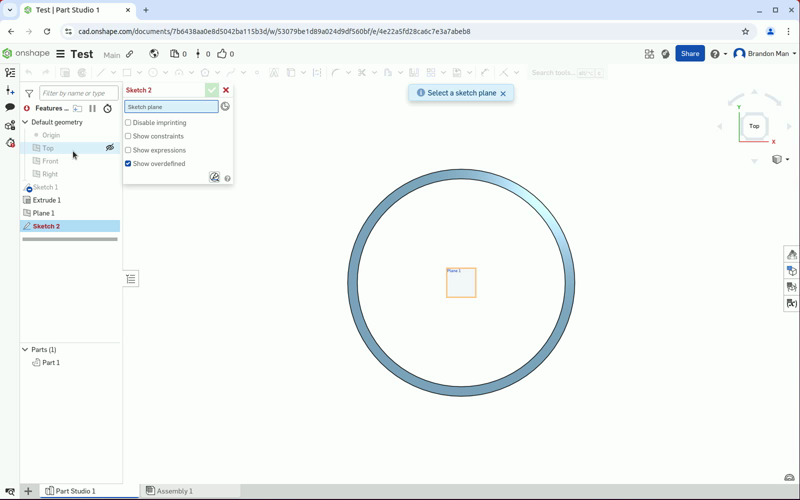
mouse_move(73, 215)
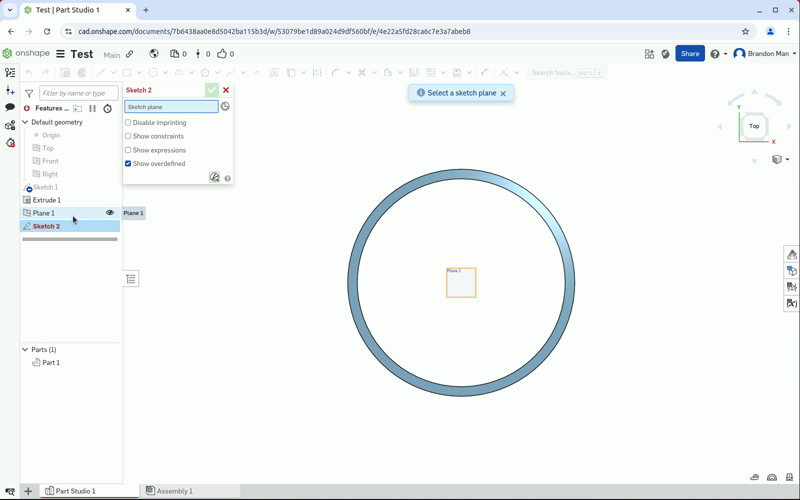
click(73, 215)
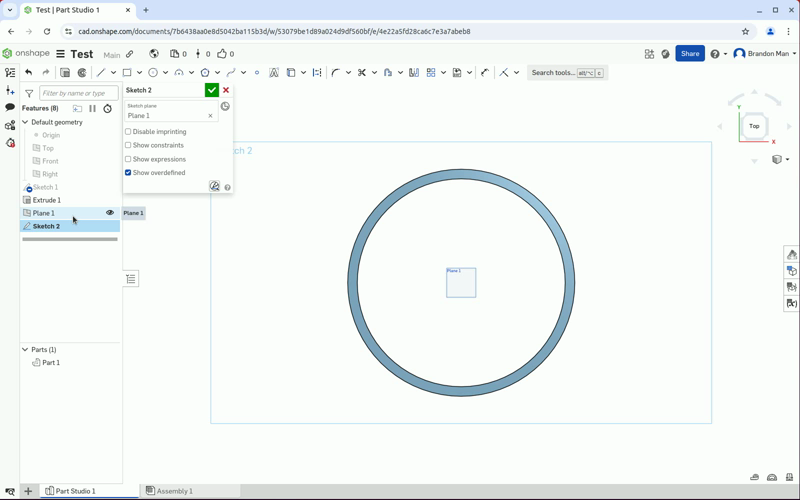
mouse_move(73, 352)
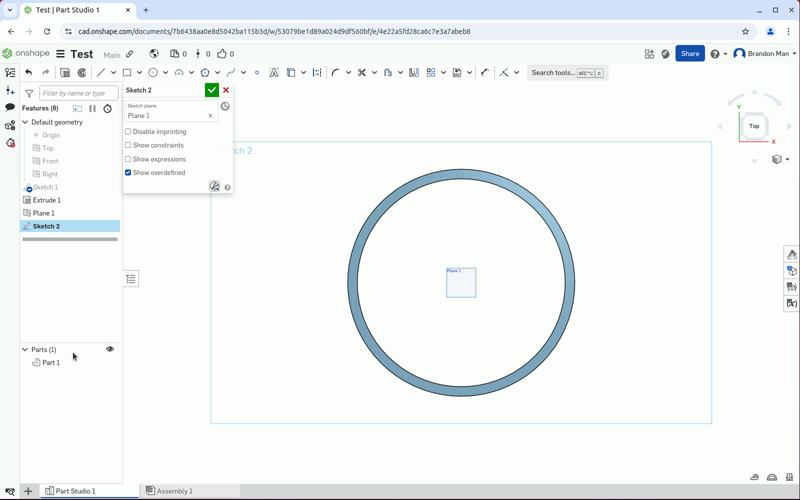
key(y)
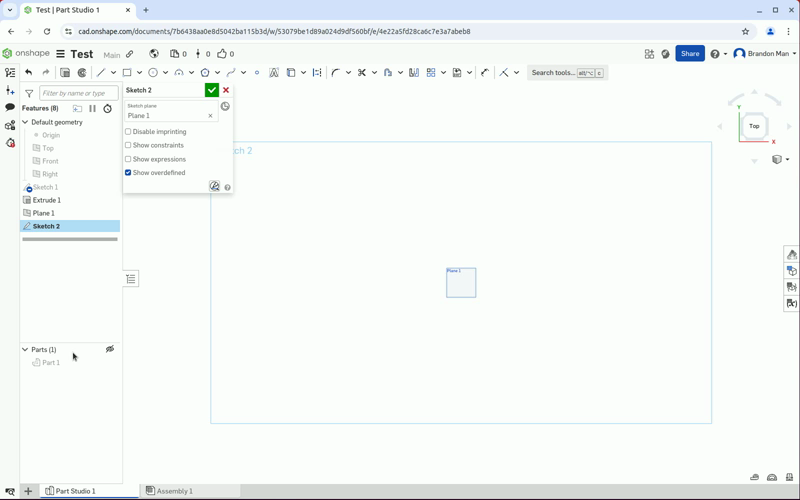
key(c)
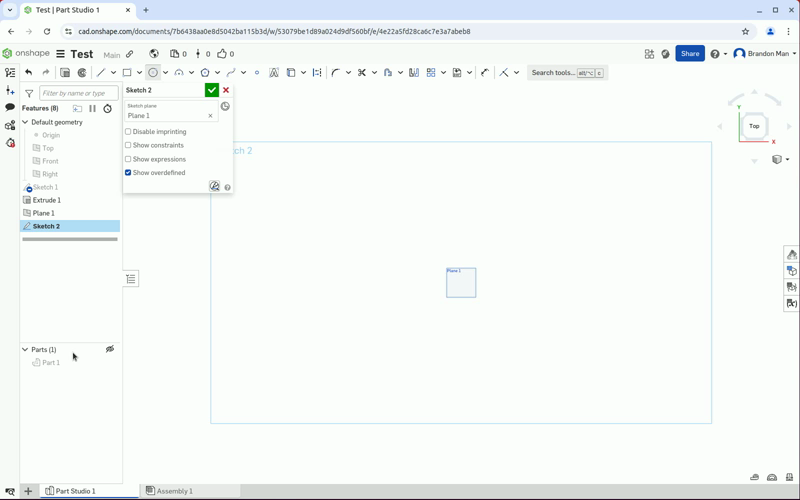
key_down(shift)
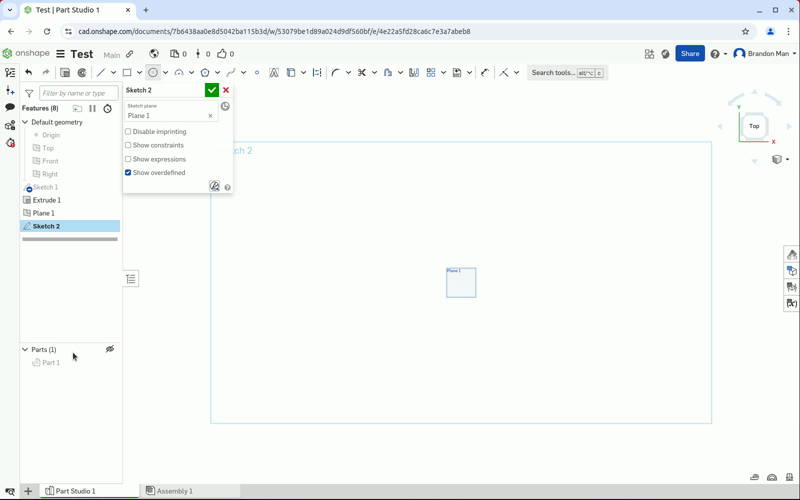
mouse_move(461, 282)
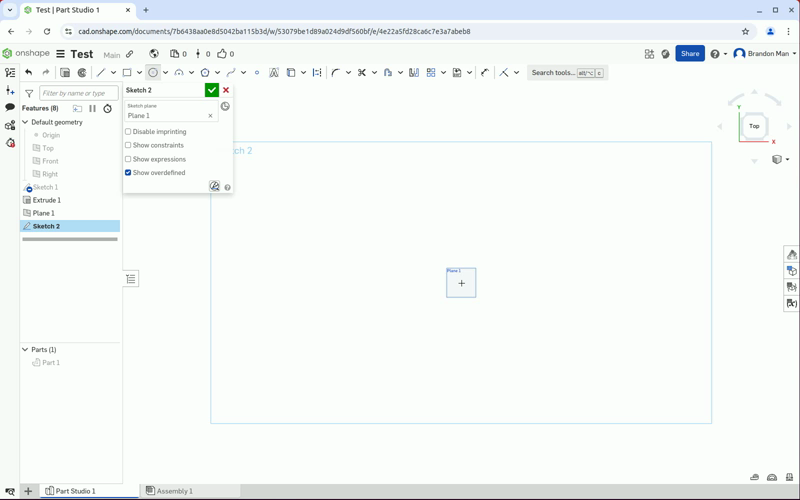
click(461, 282)
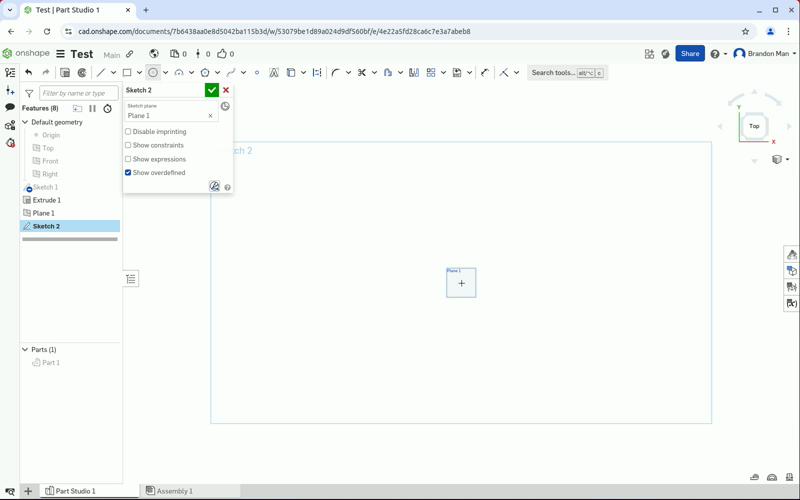
key_up(shift)
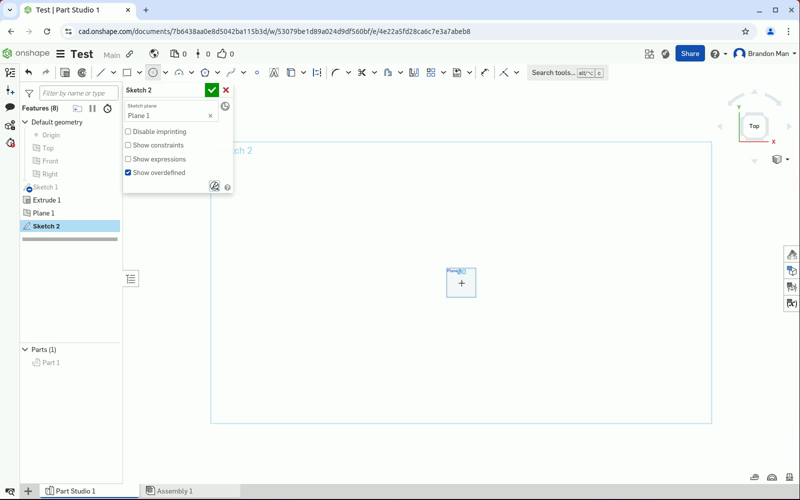
mouse_move(566, 282)
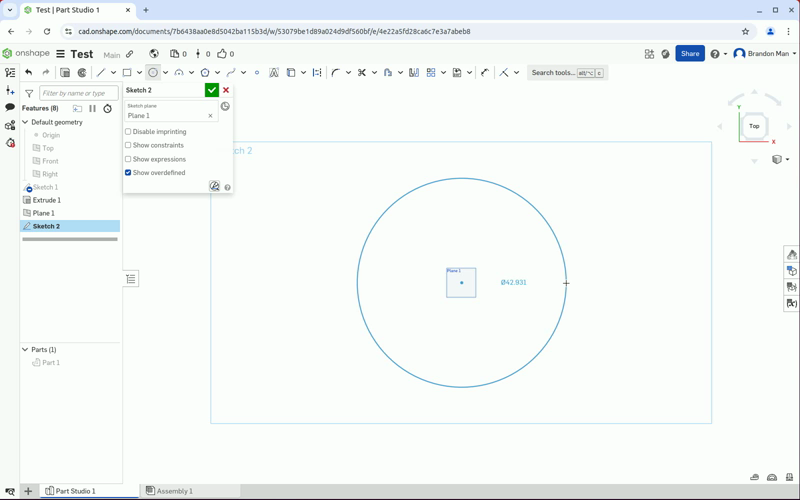
click(566, 282)
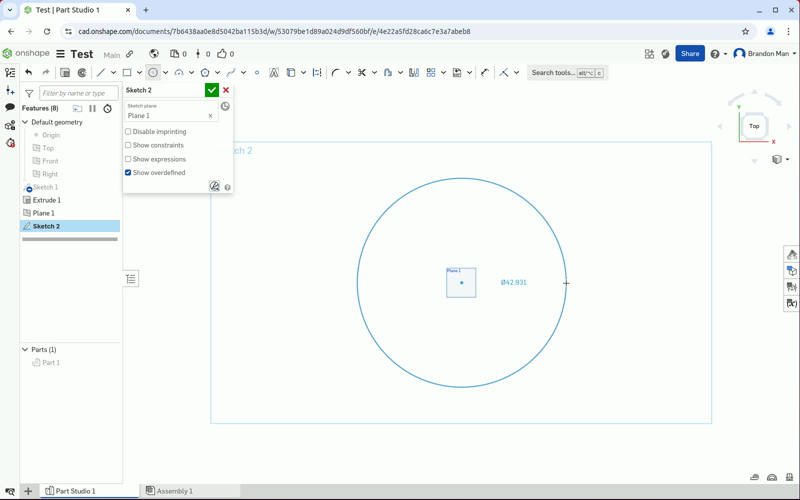
key(esc)
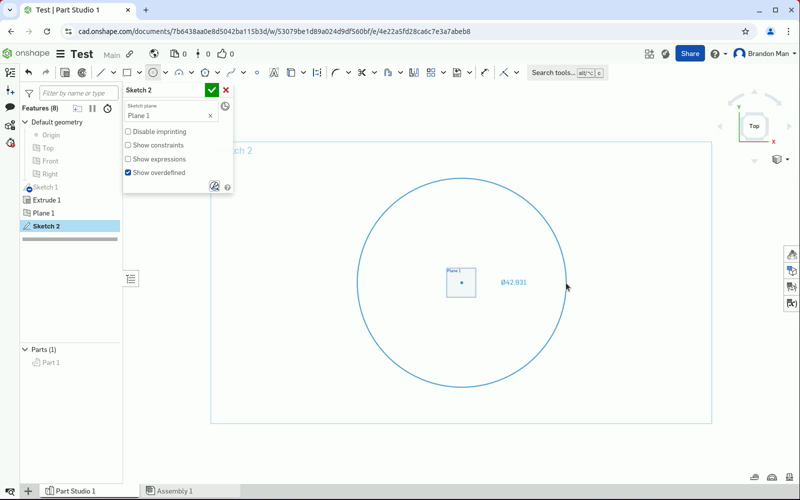
mouse_move(449, 297)
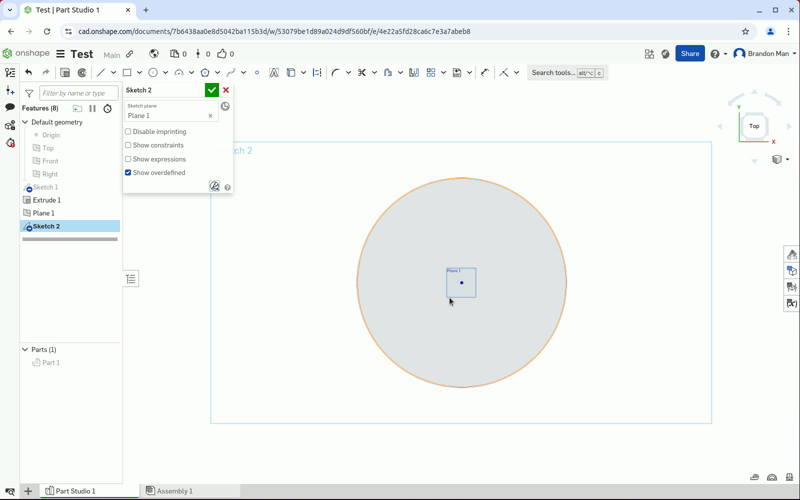
click(449, 297)
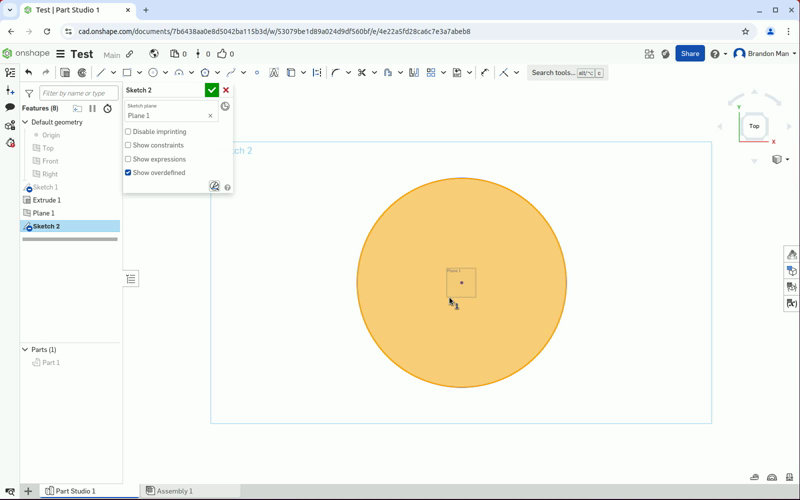
mouse_move(73, 352)
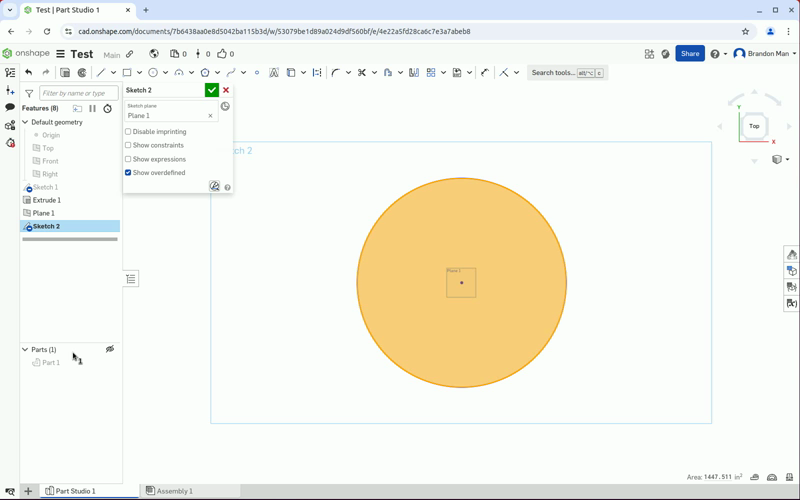
key(shift+y)
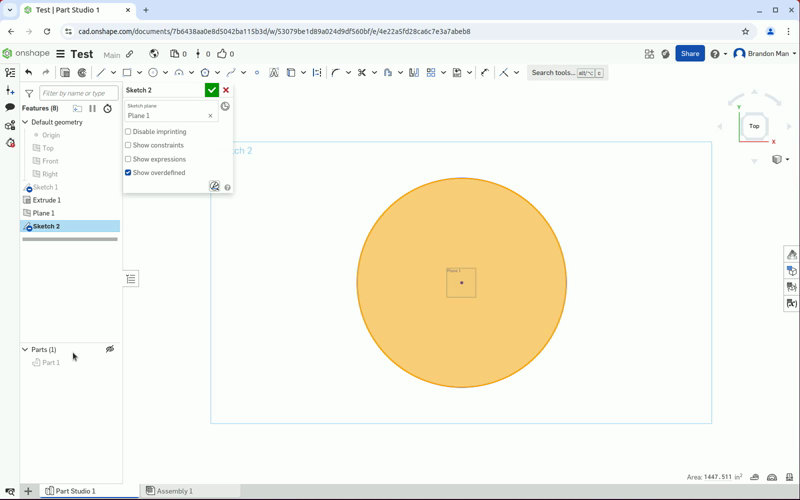
key(shift+e)
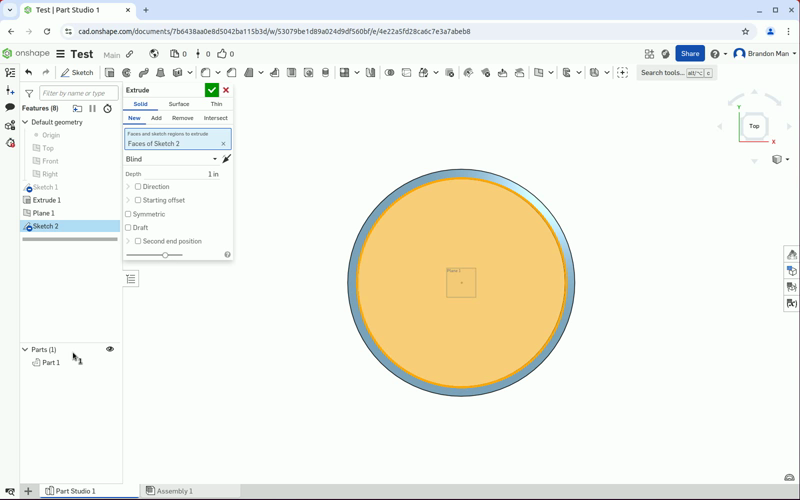
mouse_move(143, 106)
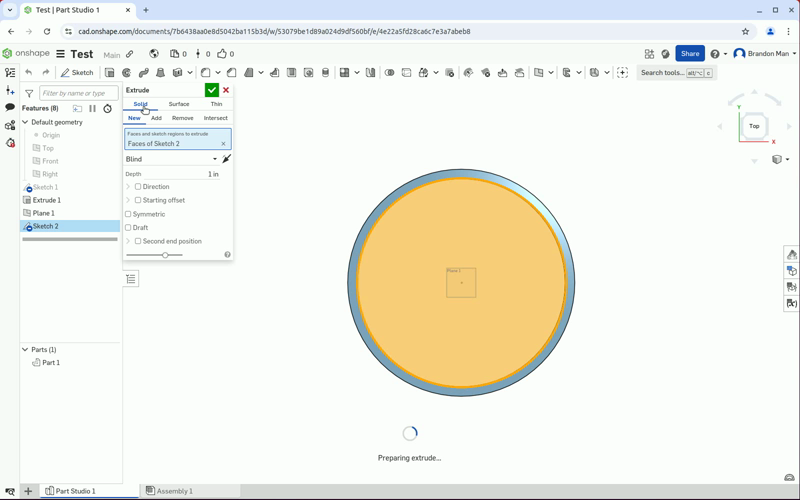
click(143, 106)
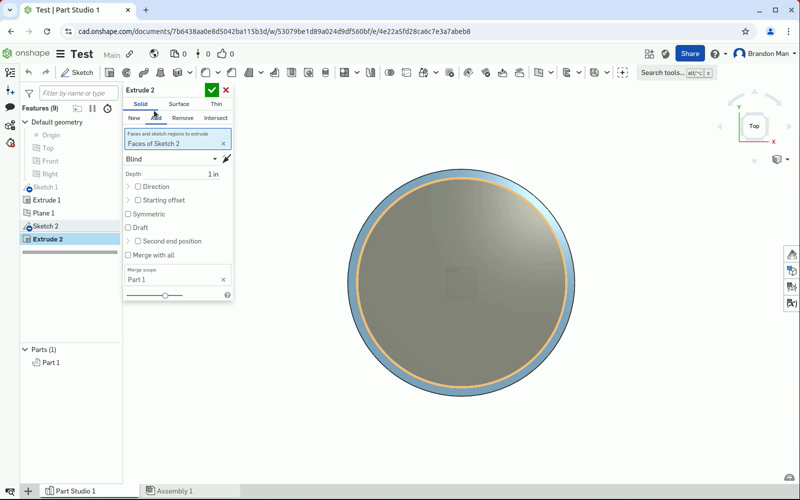
mouse_move(186, 120)
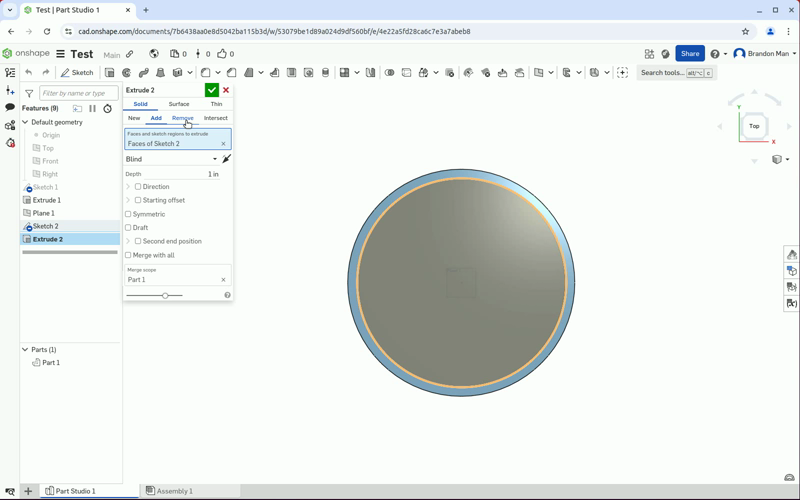
click(186, 120)
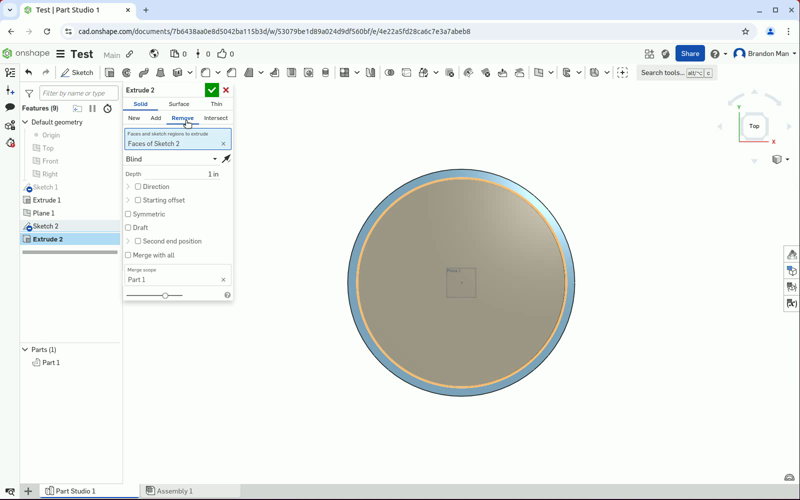
key(tab, 4)
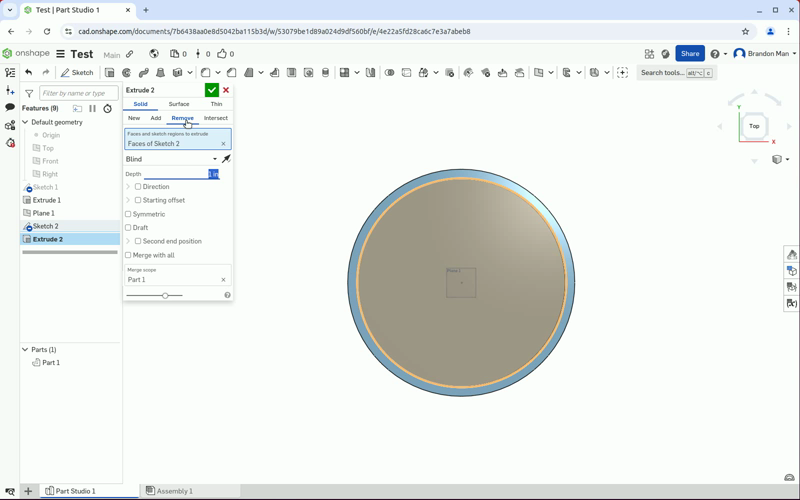
text(1.926)
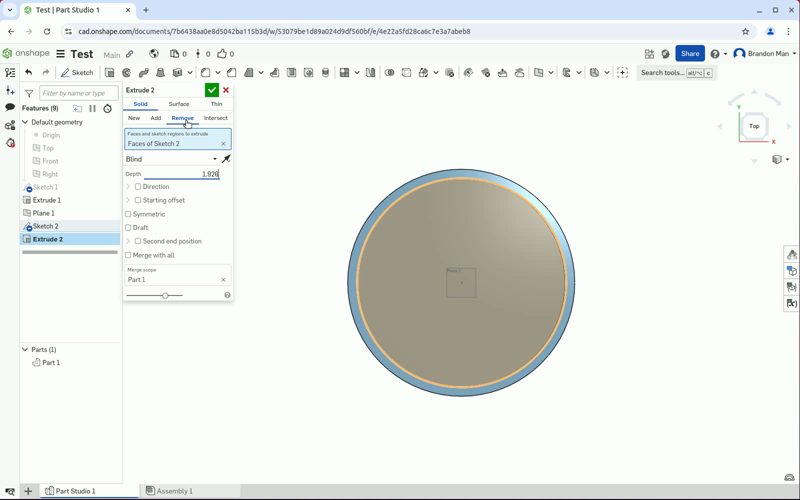
key(tab, 6)
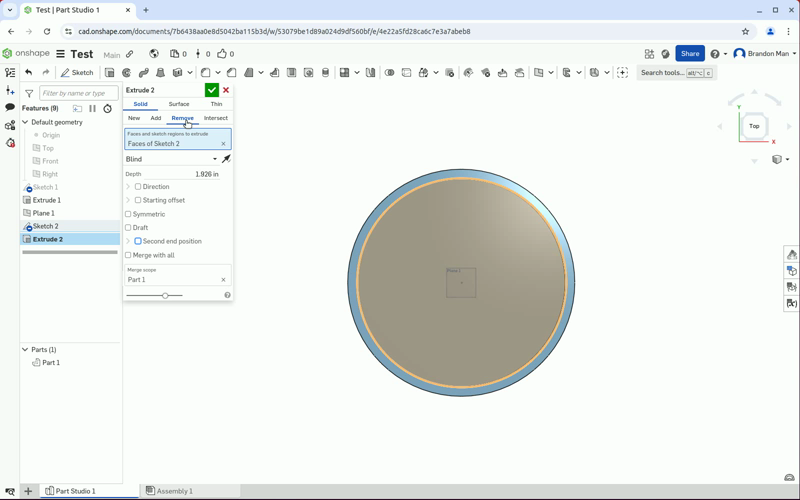
key(space)
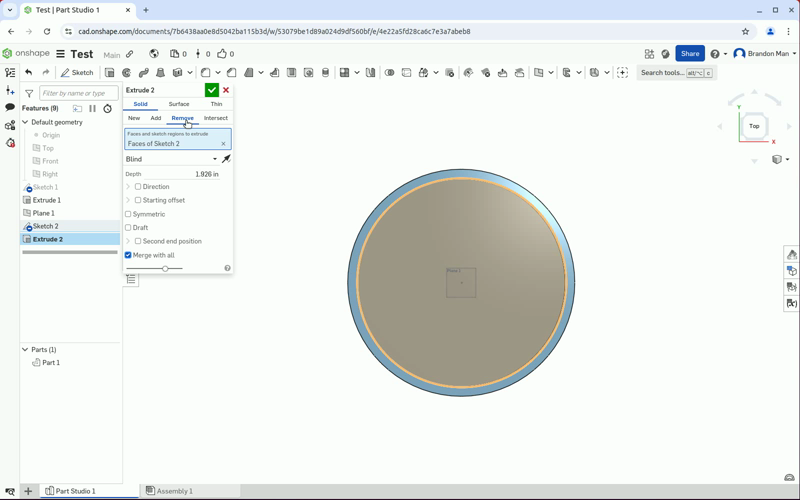
key(enter)
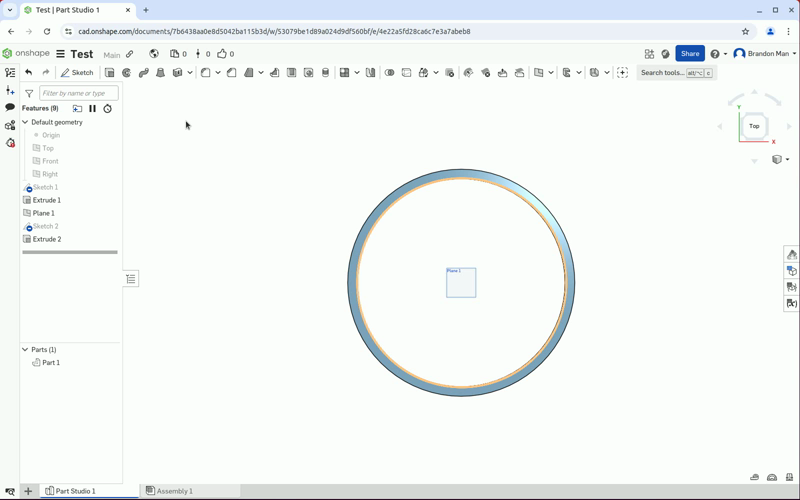
key(shift+h)
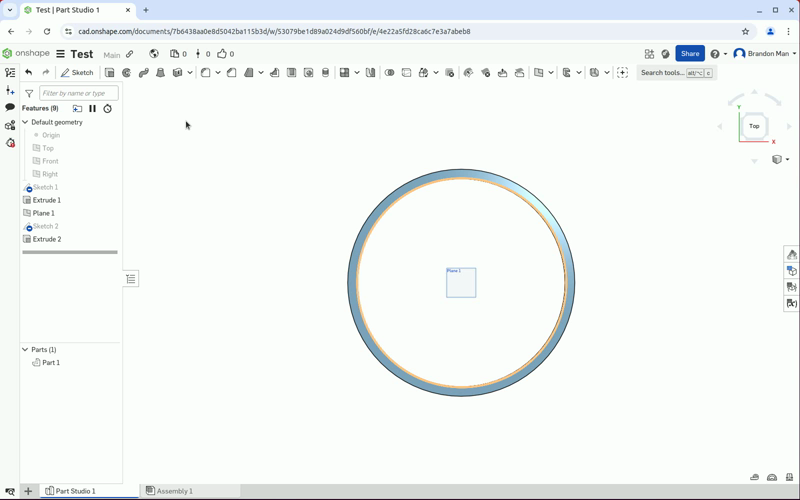
key(shift+h)
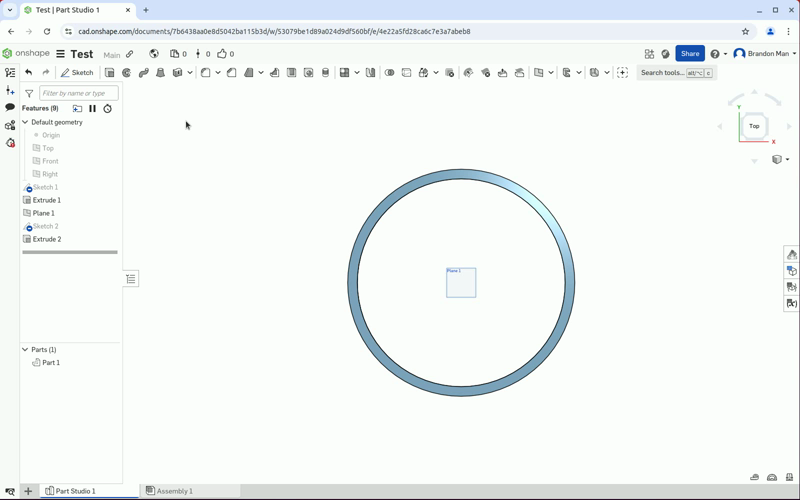
mouse_move(73, 189)
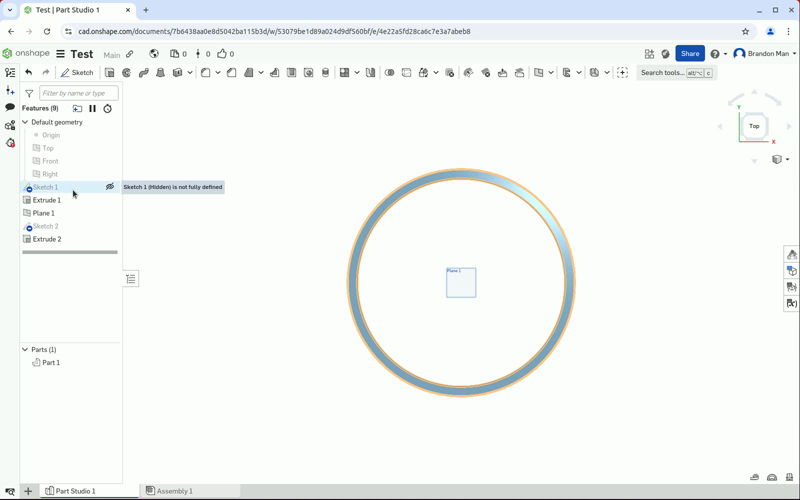
click(73, 189)
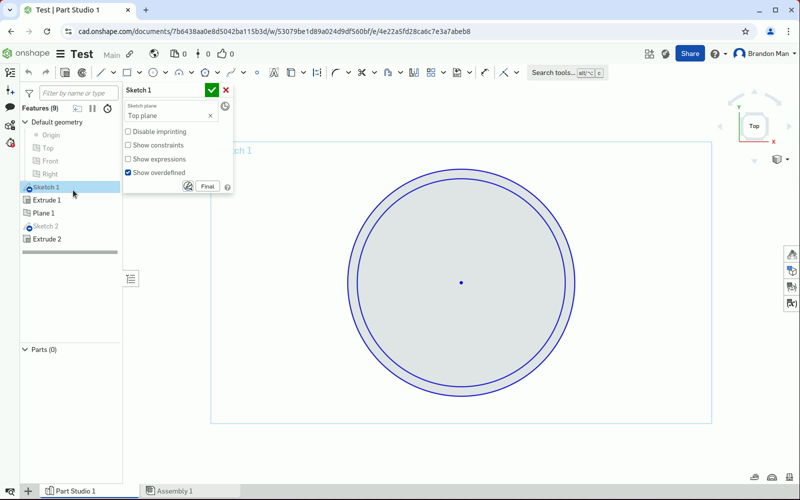
mouse_move(229, 92)
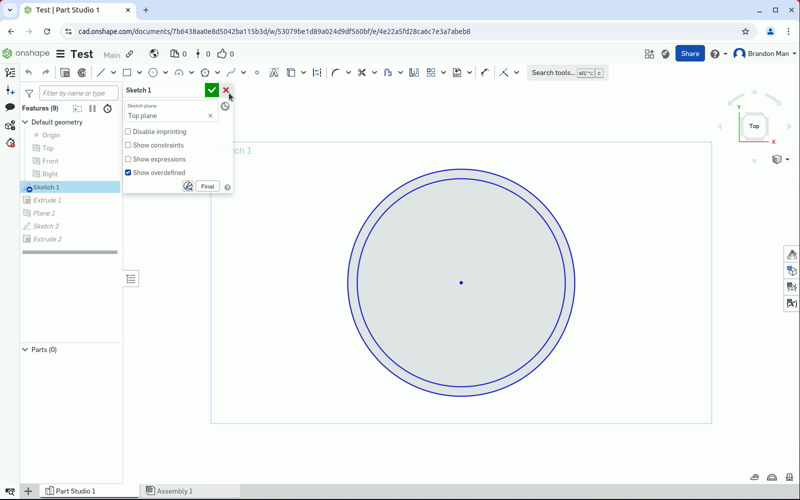
click(229, 92)
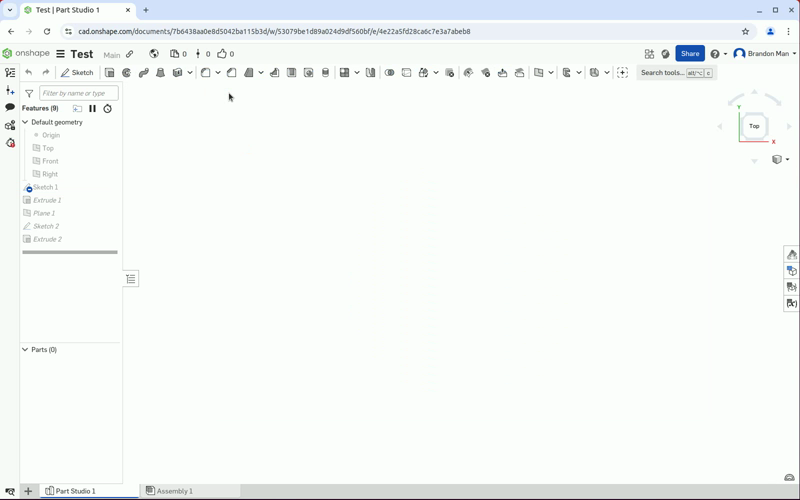
key(shift+s)
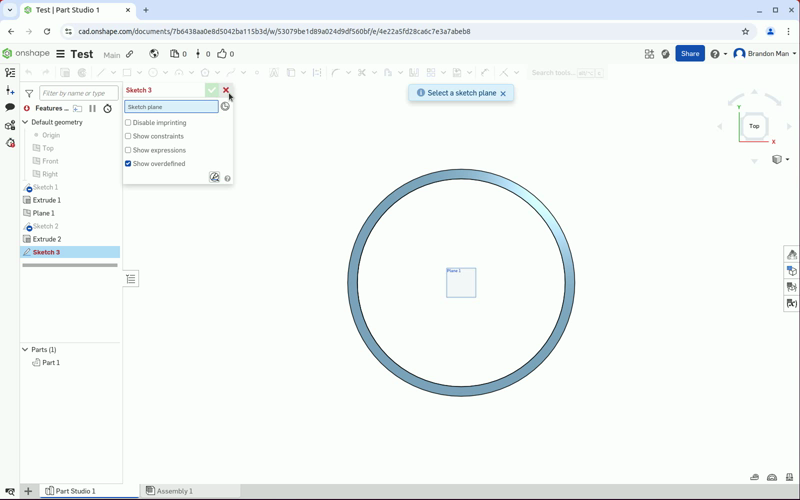
mouse_move(73, 215)
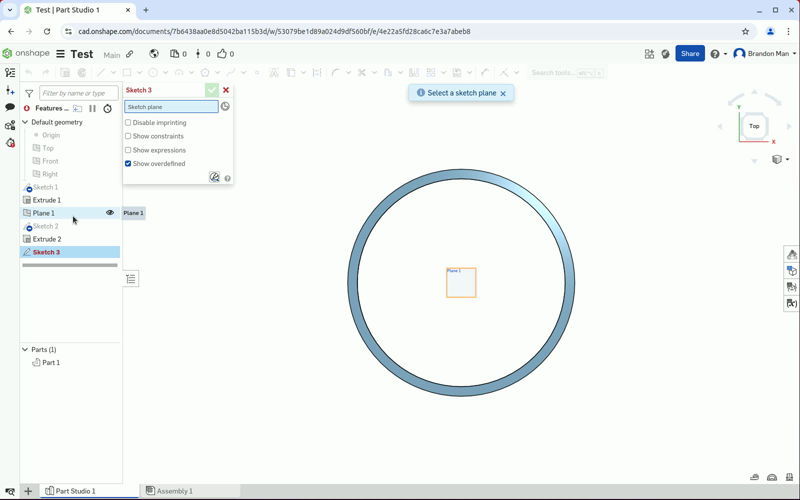
click(73, 215)
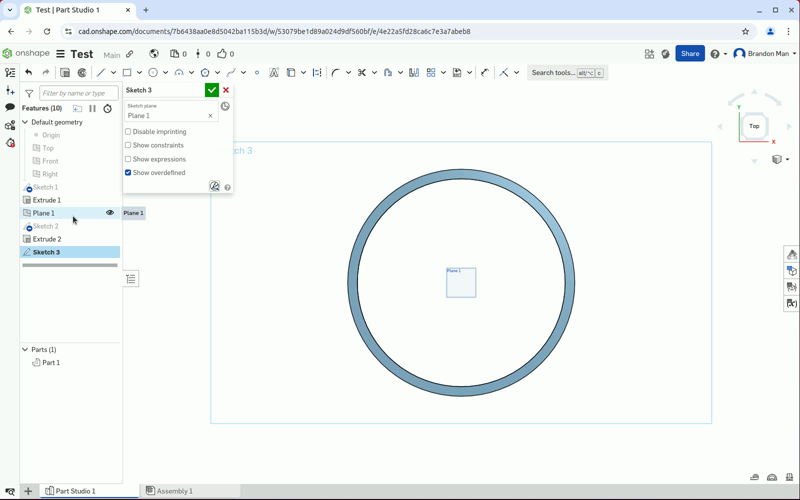
mouse_move(73, 352)
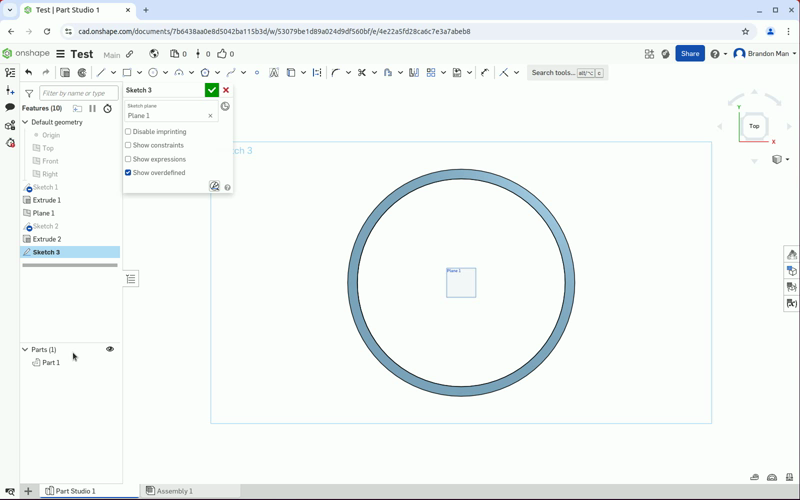
key(y)
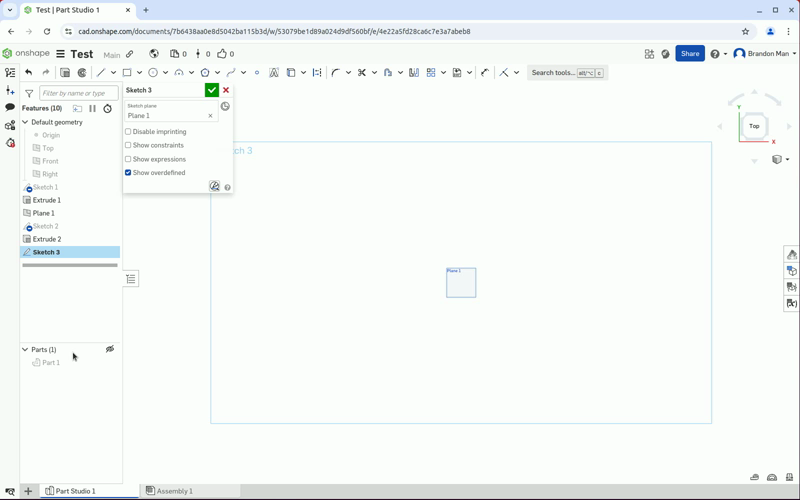
key(c)
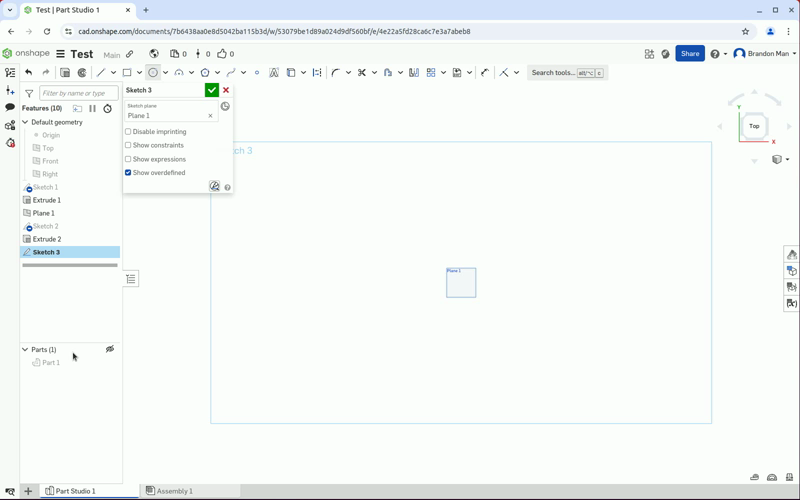
key_down(shift)
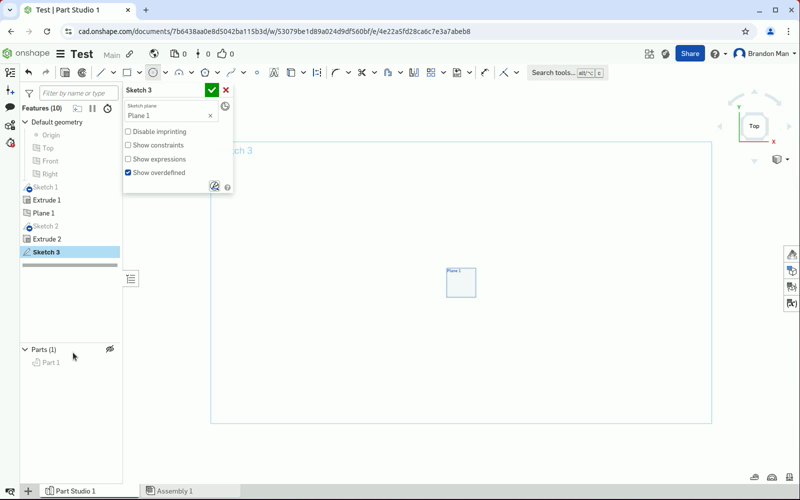
mouse_move(461, 282)
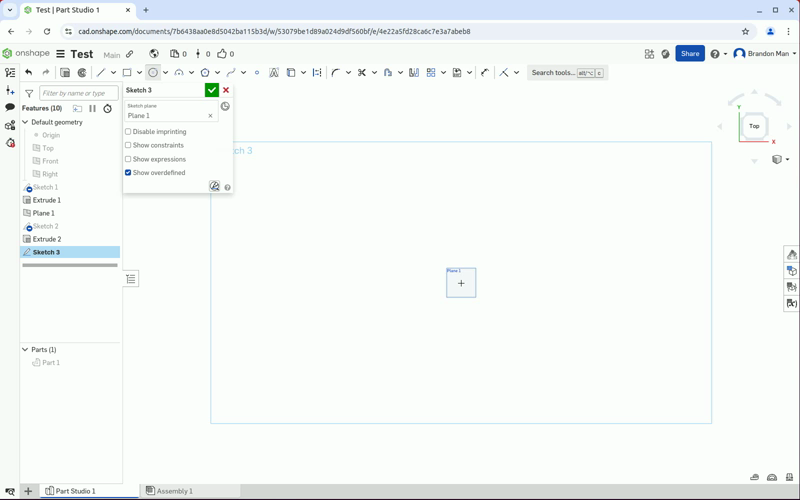
click(461, 282)
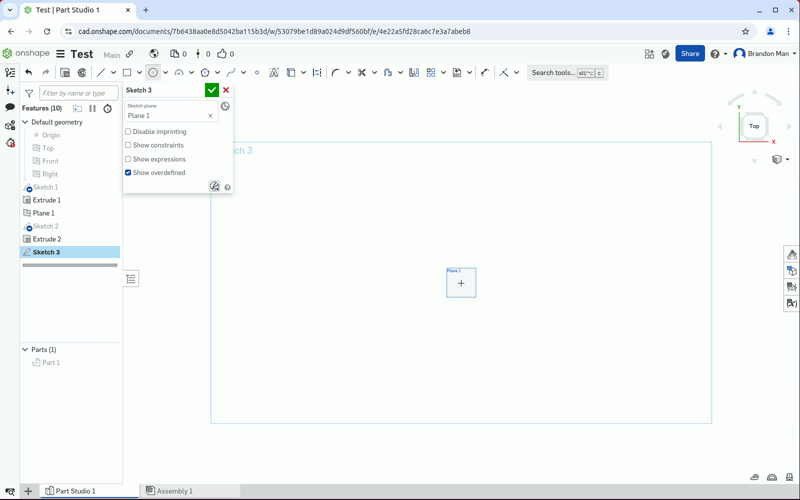
key_up(shift)
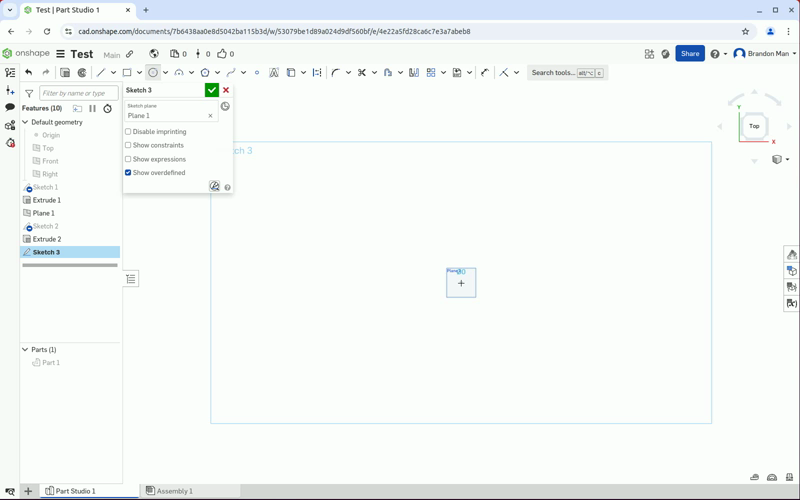
mouse_move(570, 282)
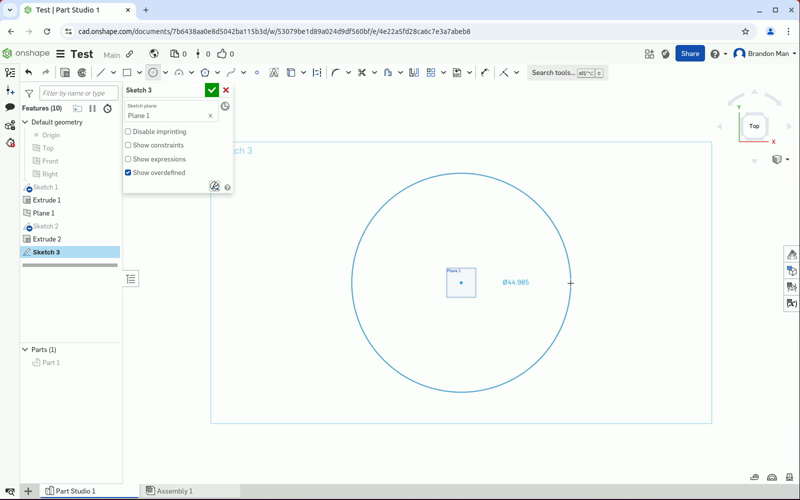
click(570, 282)
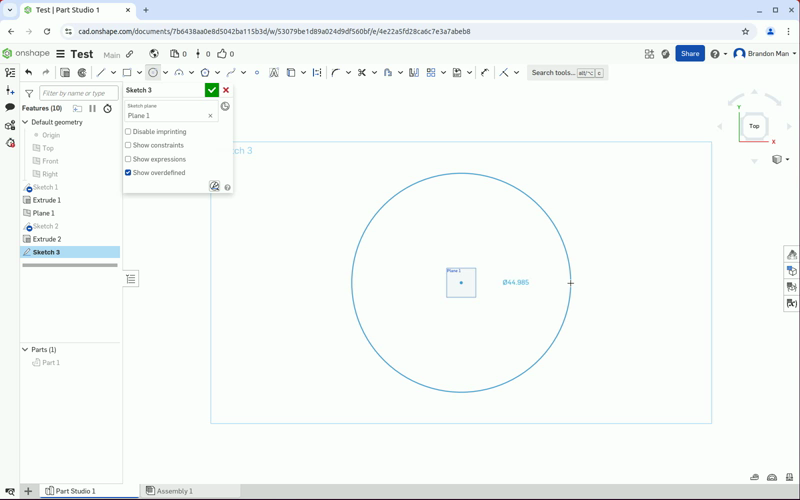
key(esc)
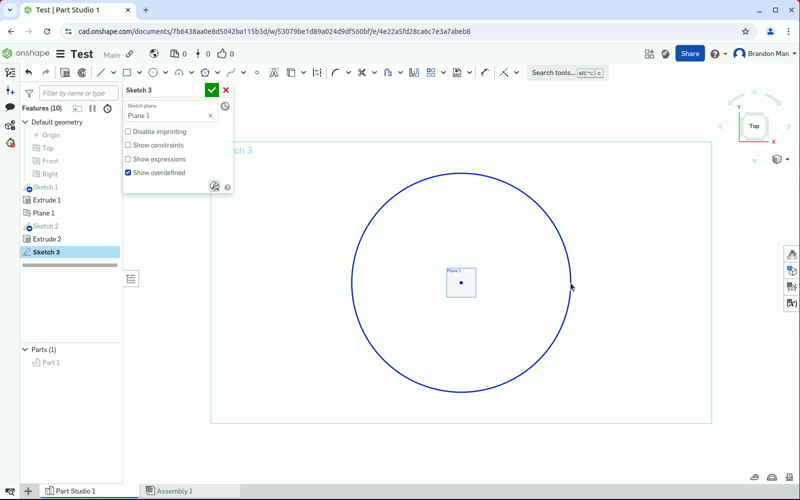
key(c)
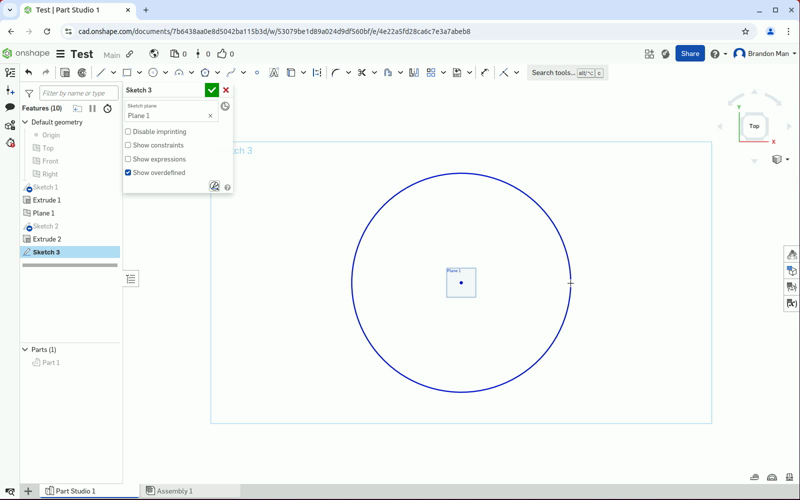
key_down(shift)
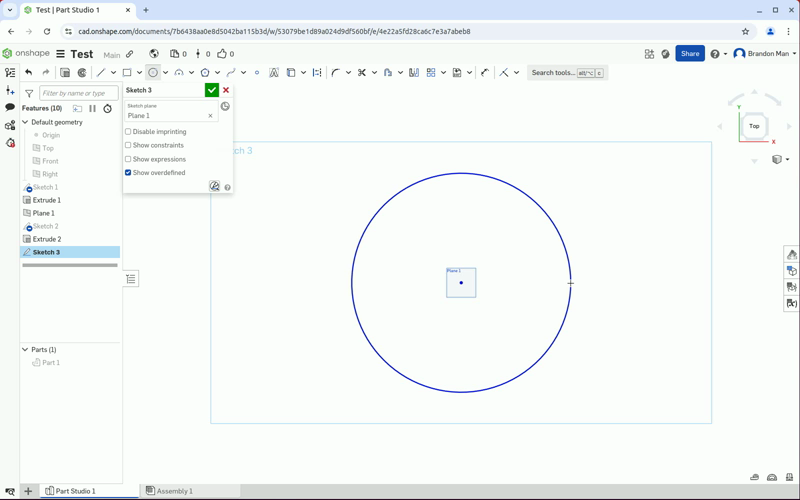
mouse_move(461, 282)
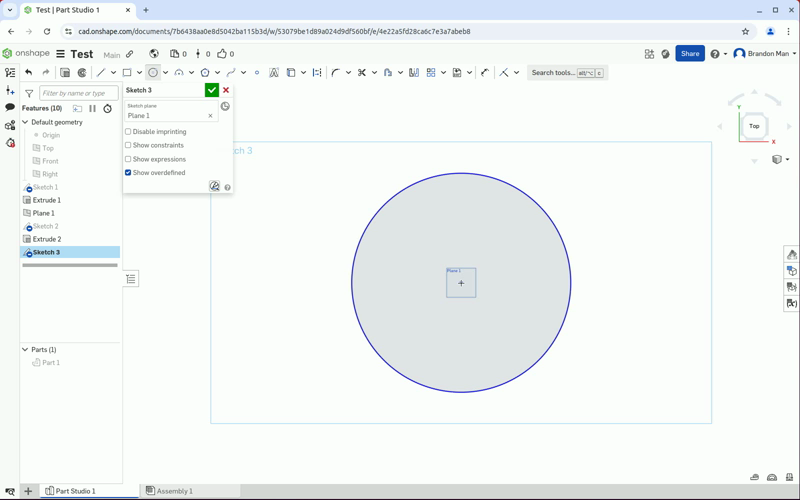
click(461, 282)
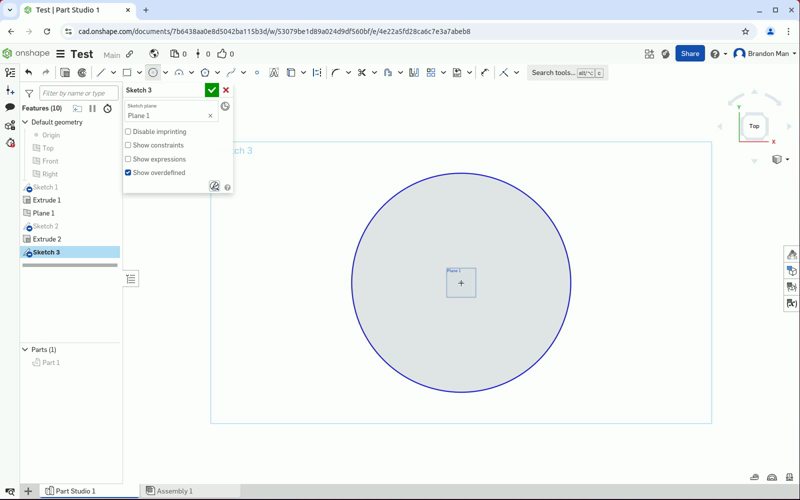
key_up(shift)
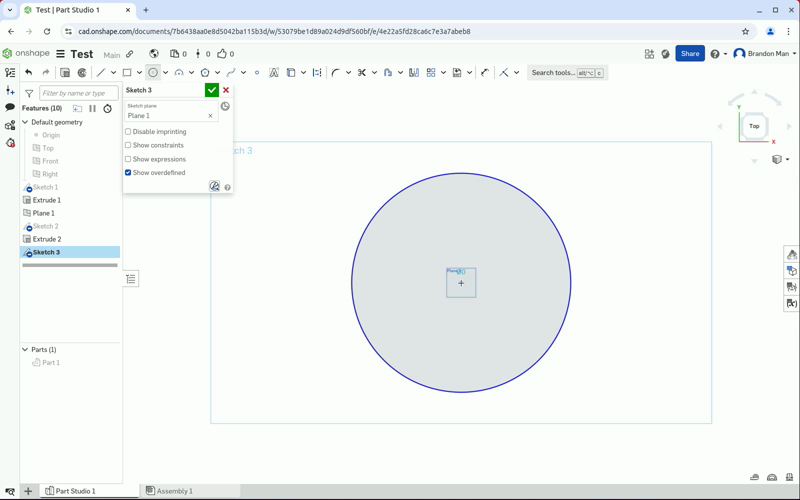
mouse_move(564, 282)
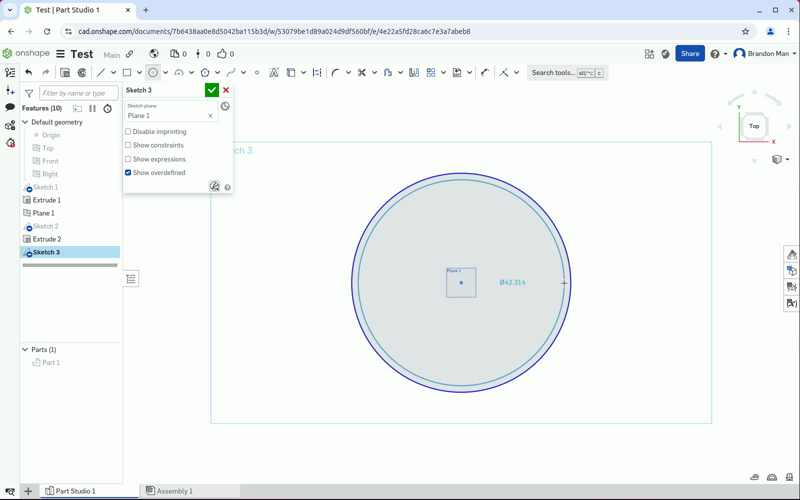
click(564, 282)
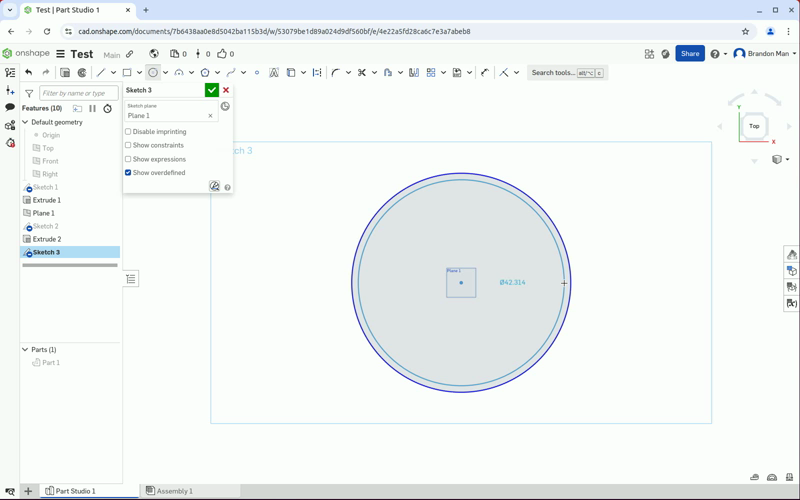
key(esc)
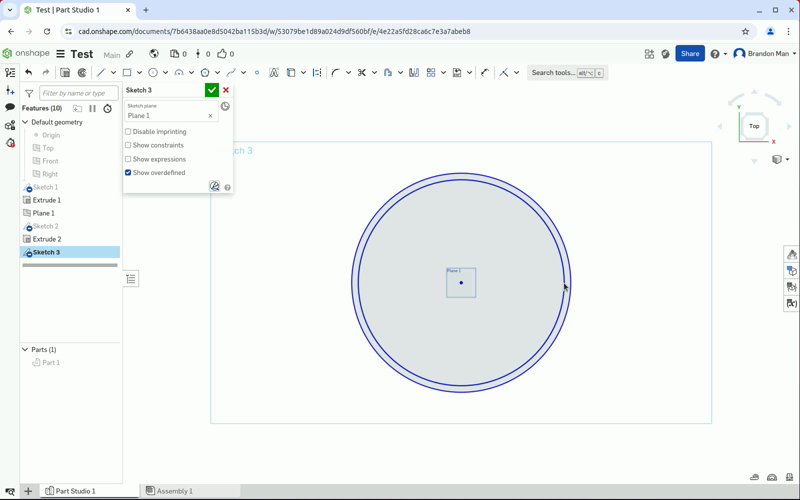
mouse_move(447, 178)
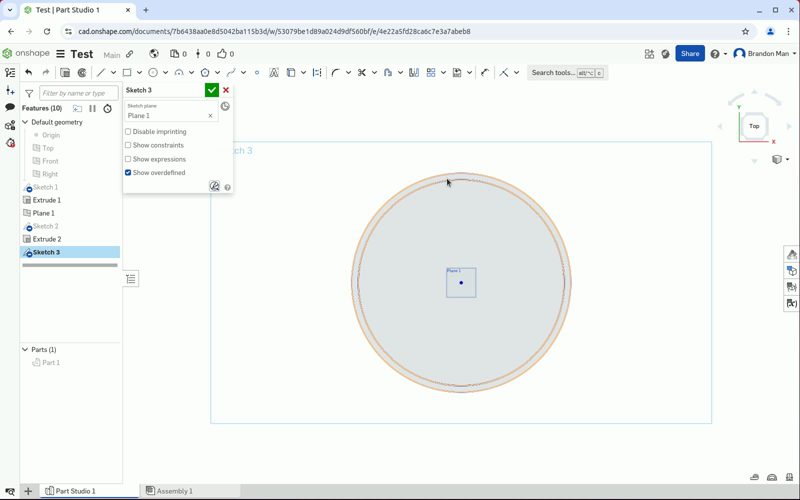
click(447, 178)
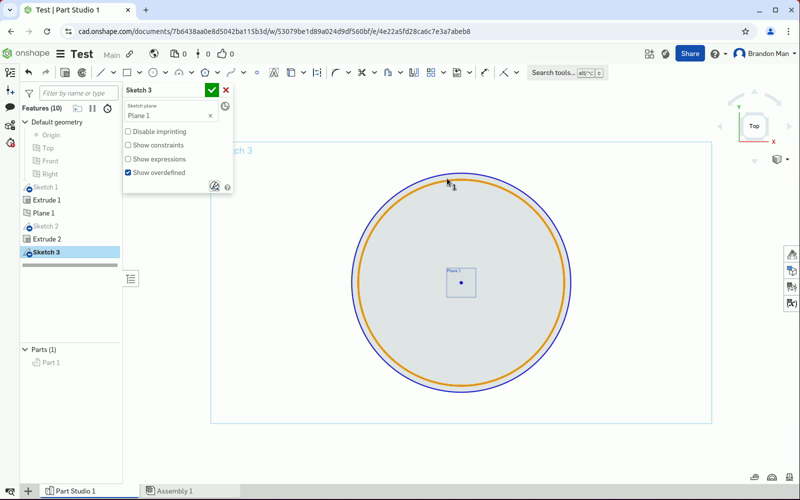
mouse_move(73, 352)
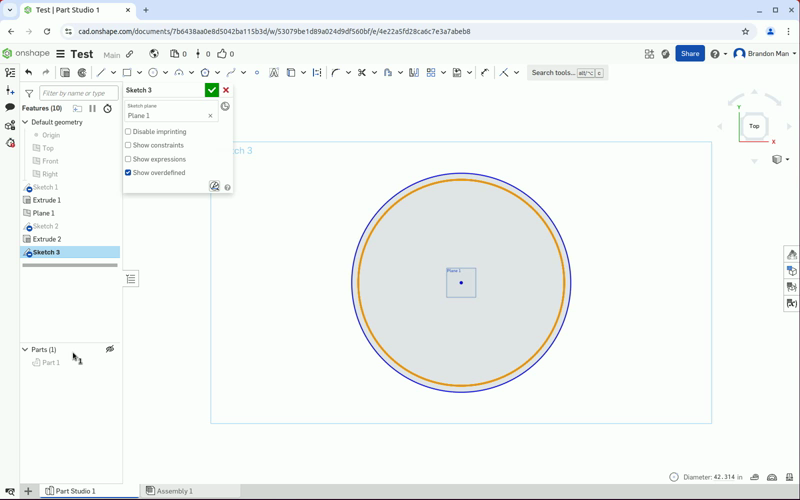
key(shift+y)
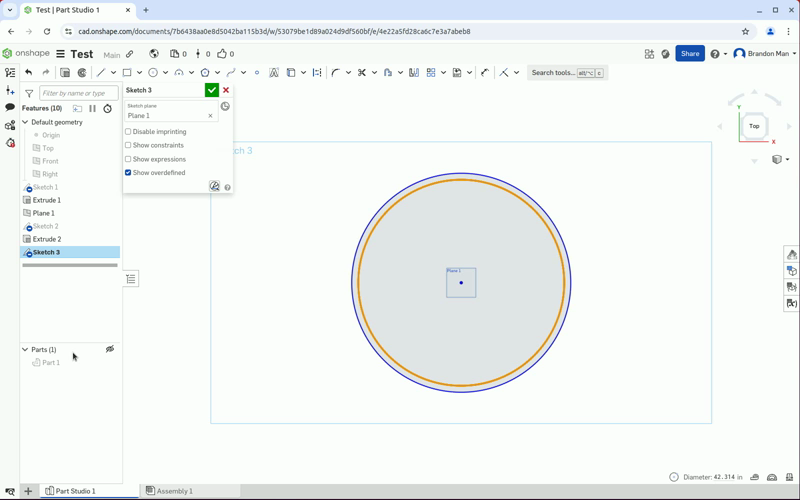
key(shift+e)
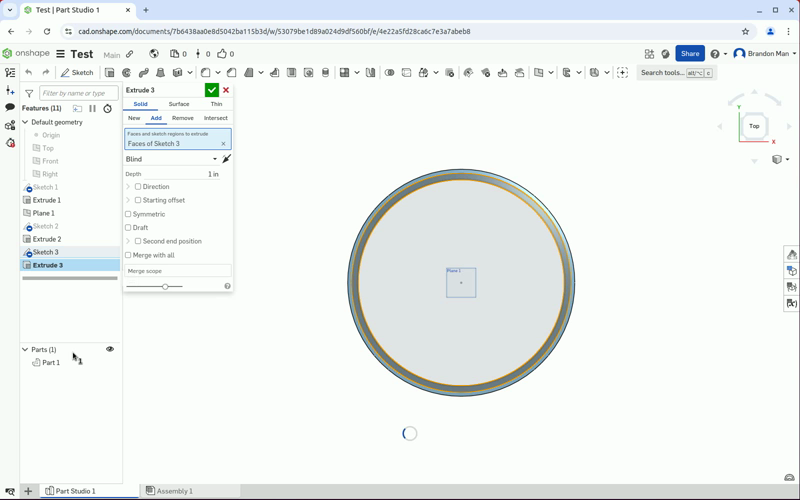
mouse_move(143, 106)
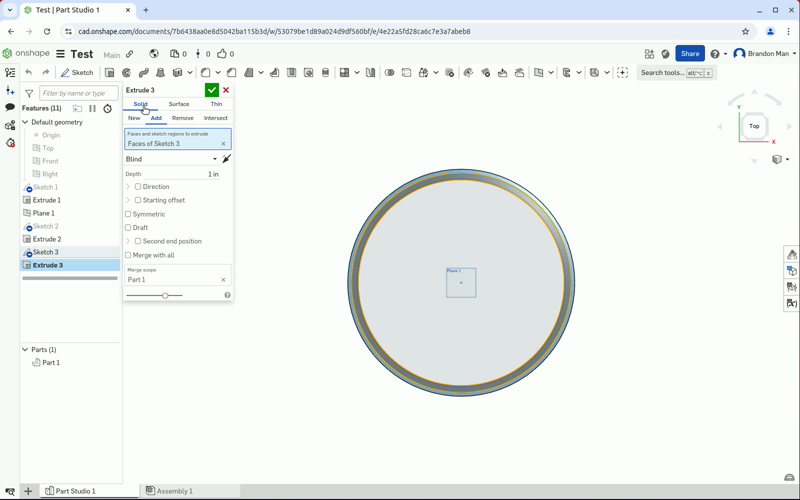
click(143, 106)
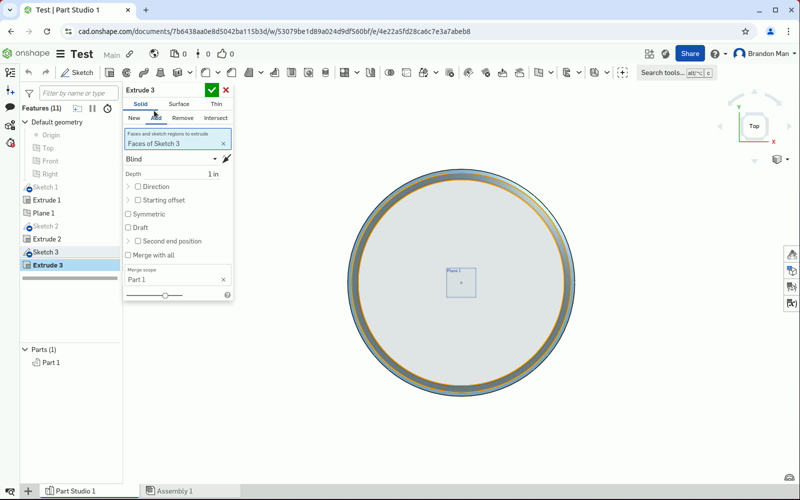
mouse_move(186, 120)
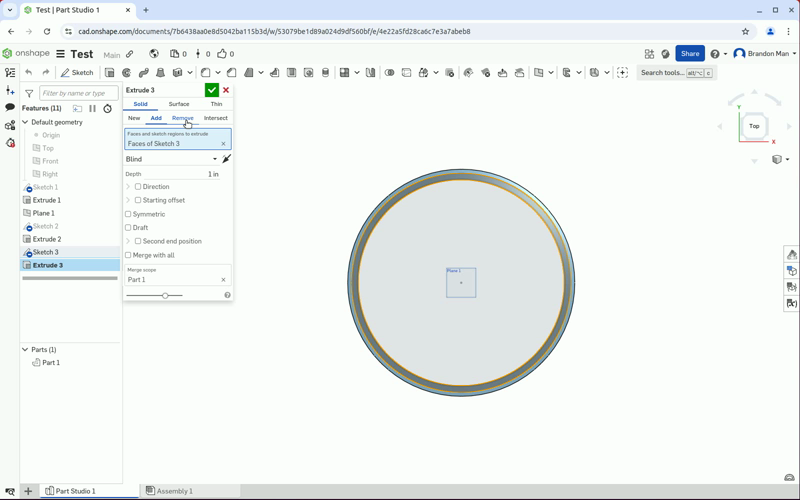
click(186, 120)
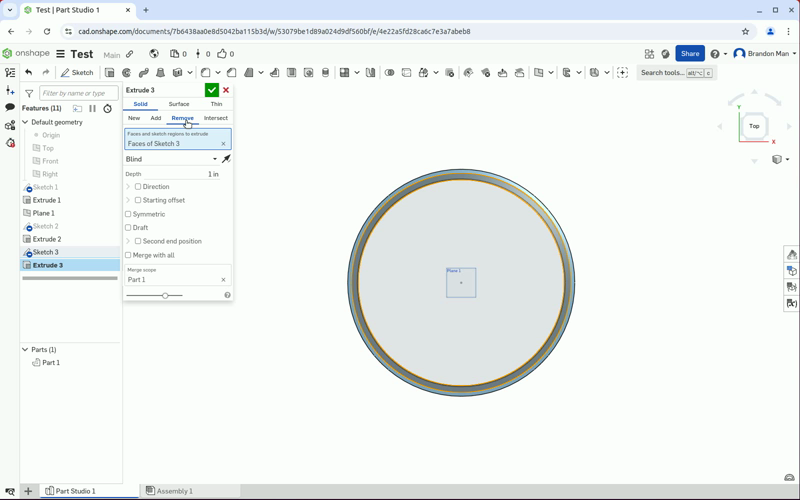
key(tab, 4)
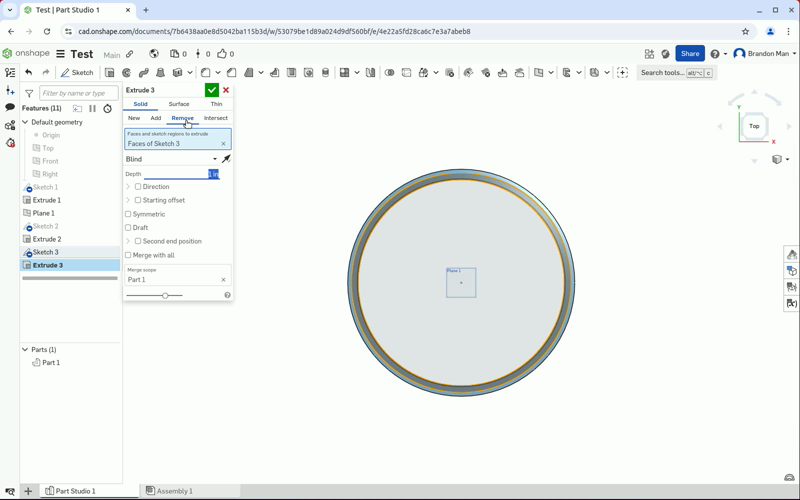
text(1.926)
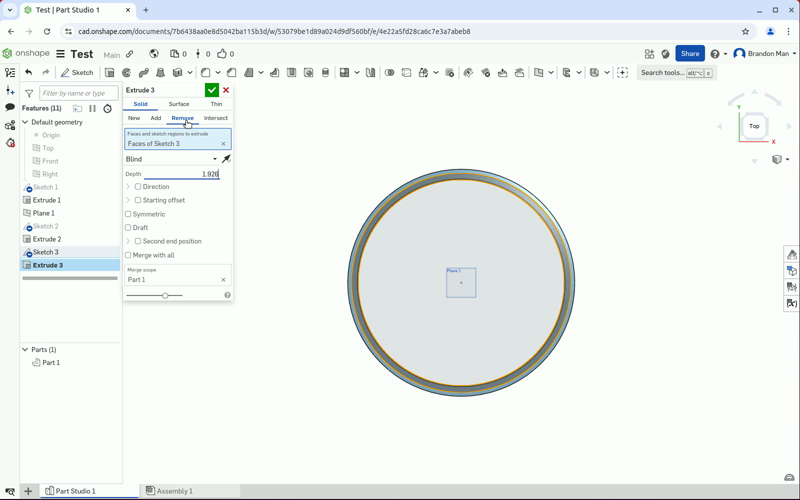
key(tab, 6)
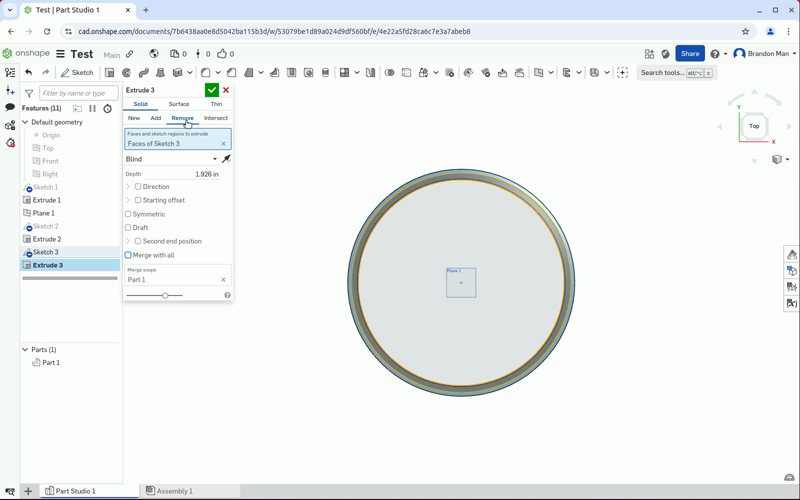
key(space)
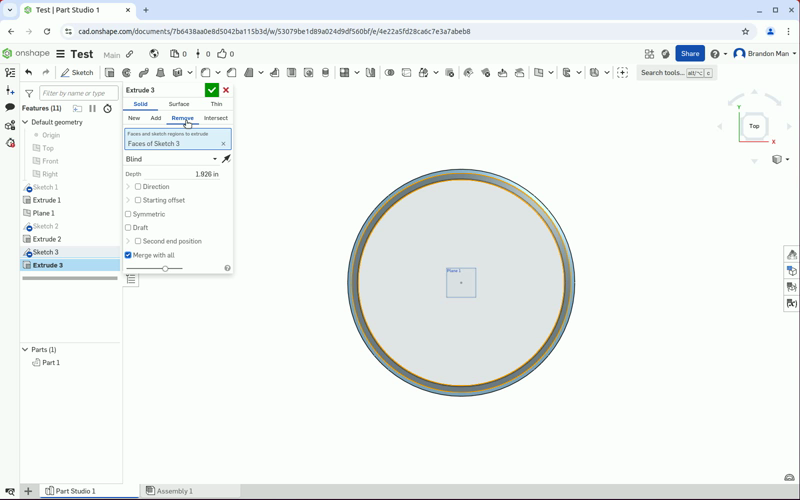
key(enter)
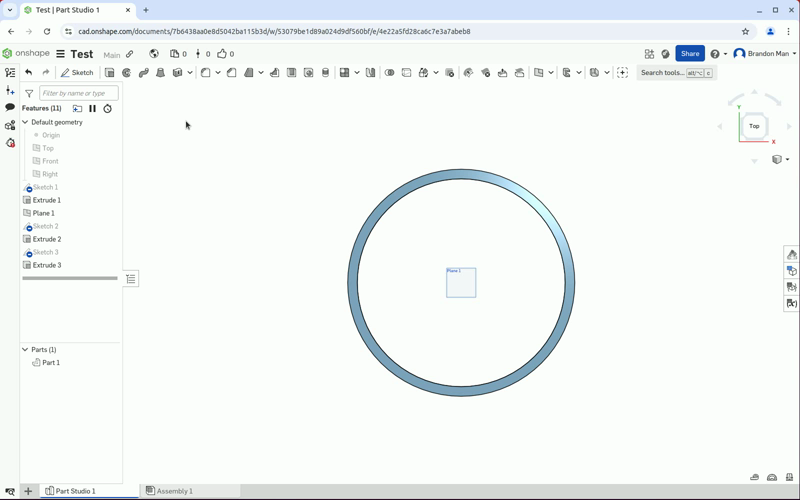
key(shift+h)
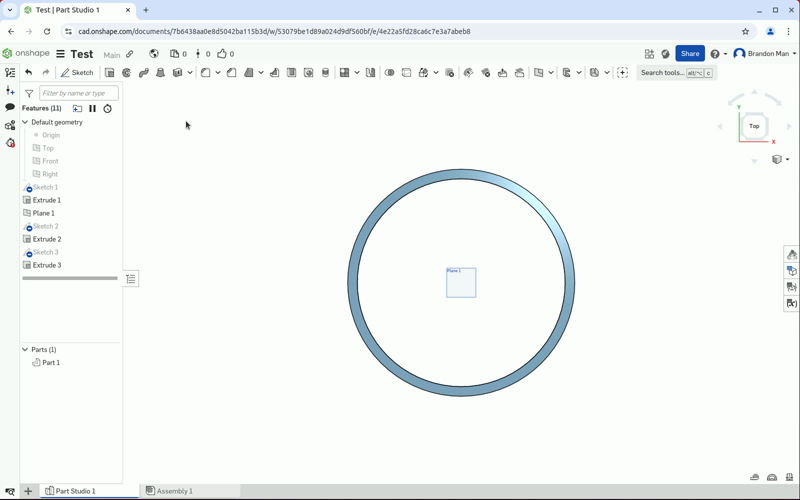
key(shift+h)
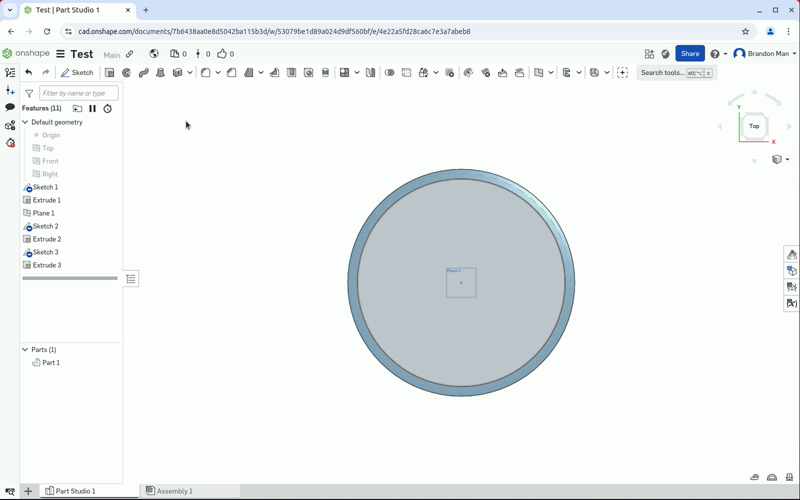
key(shift+7)
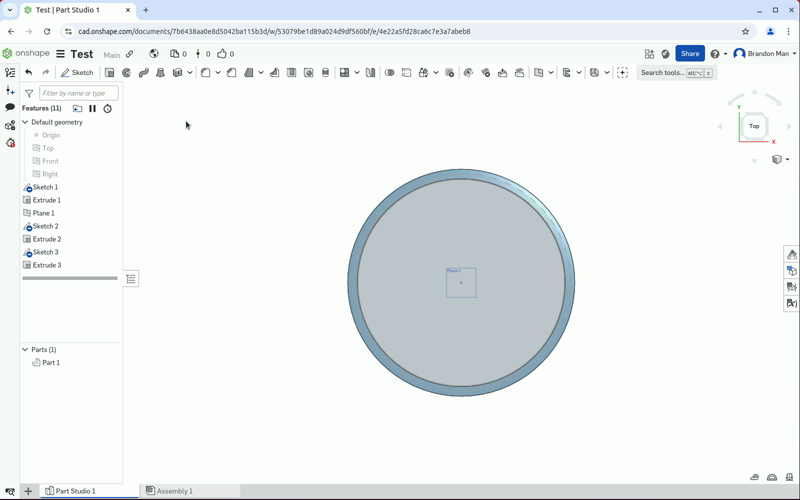
key(up, 3)
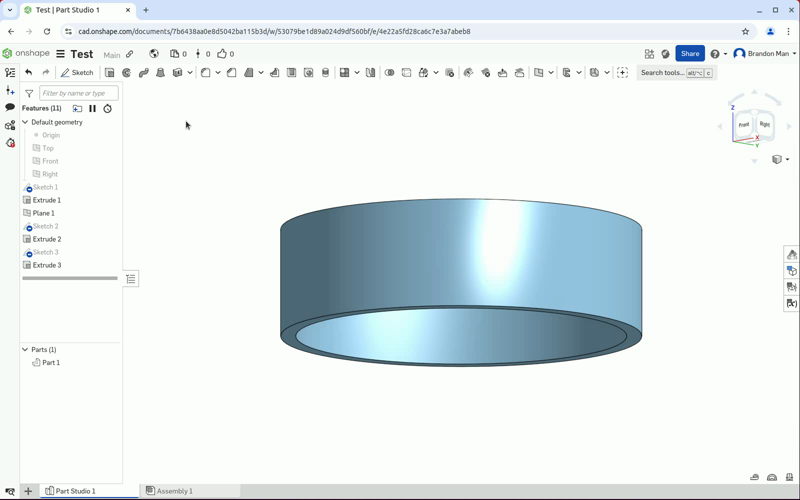
key(left, 3)
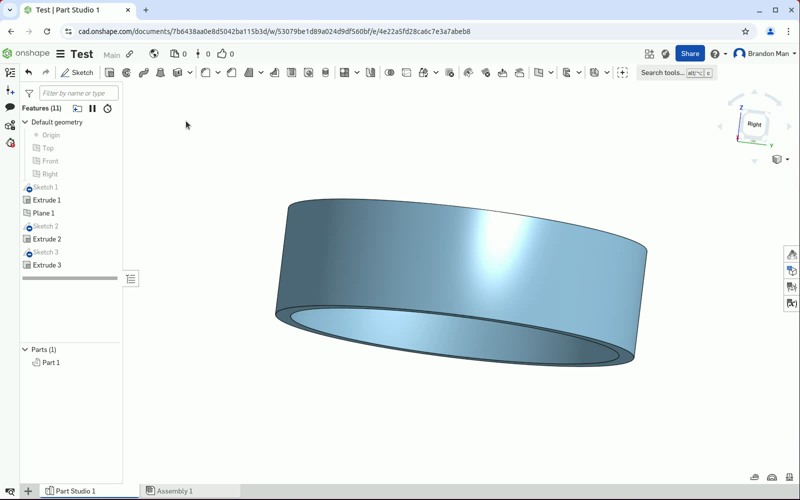
key(right, 3)
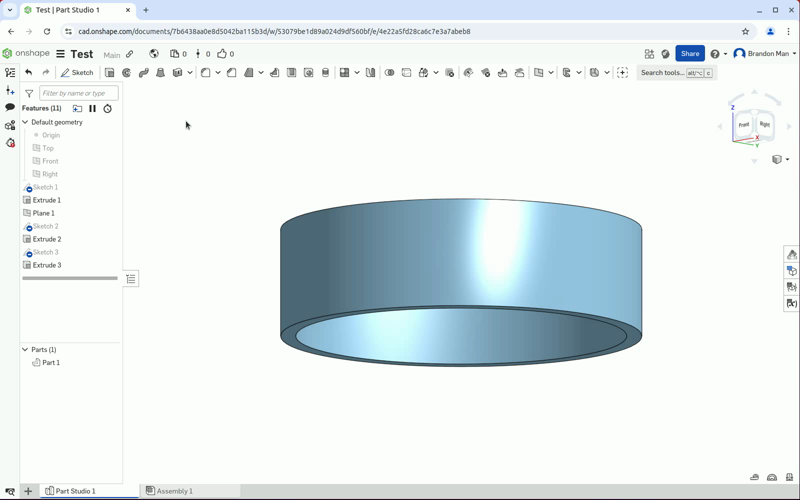
key(down, 3)
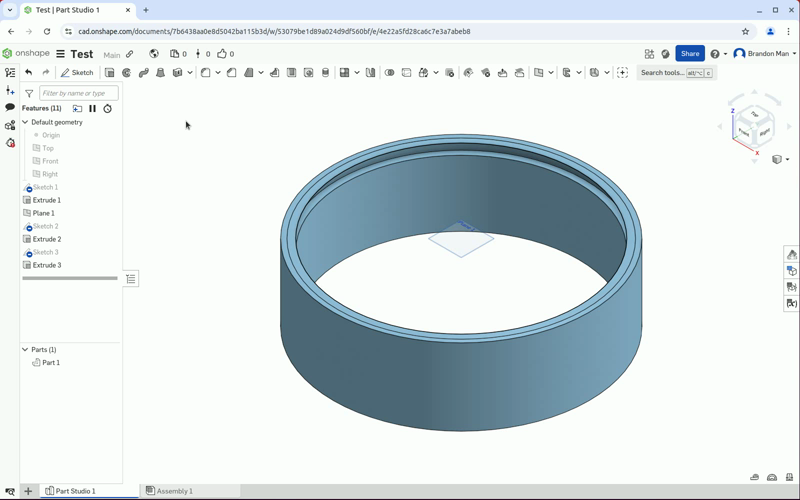
mouse_move(73, 189)
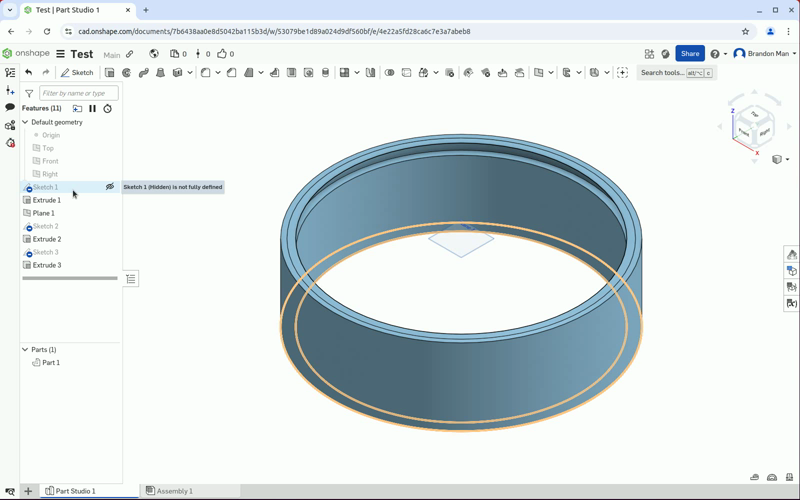
click(73, 189)